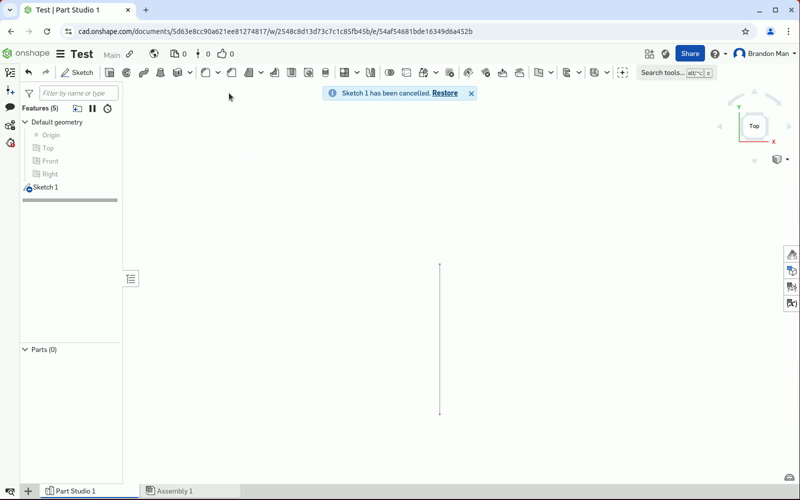
key(shift+h)
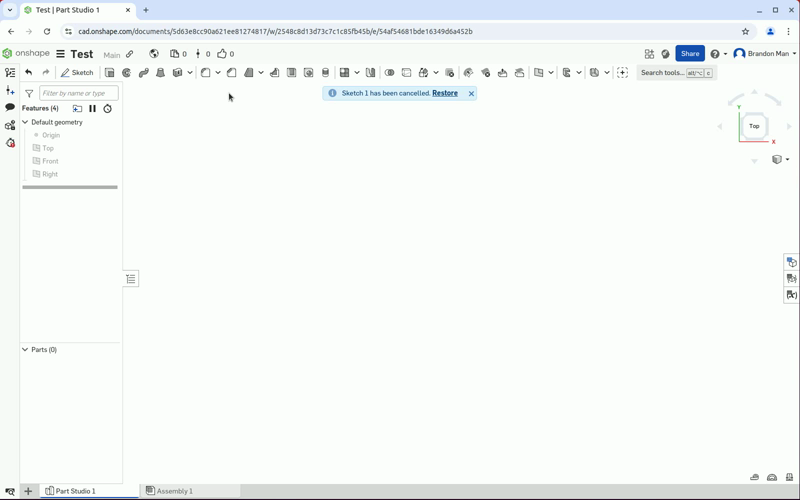
mouse_move(73, 352)
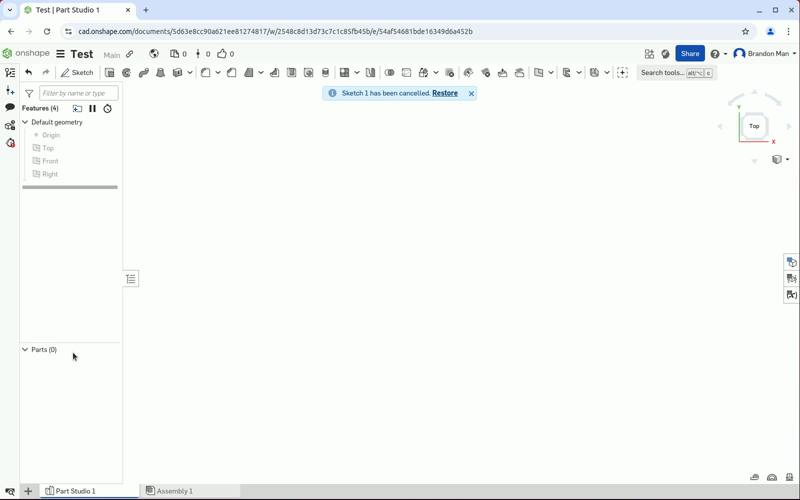
key(y)
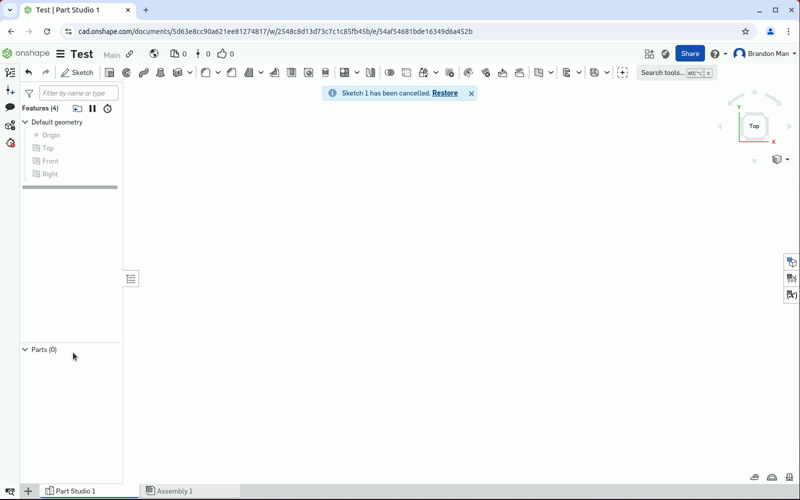
key(shift+p)
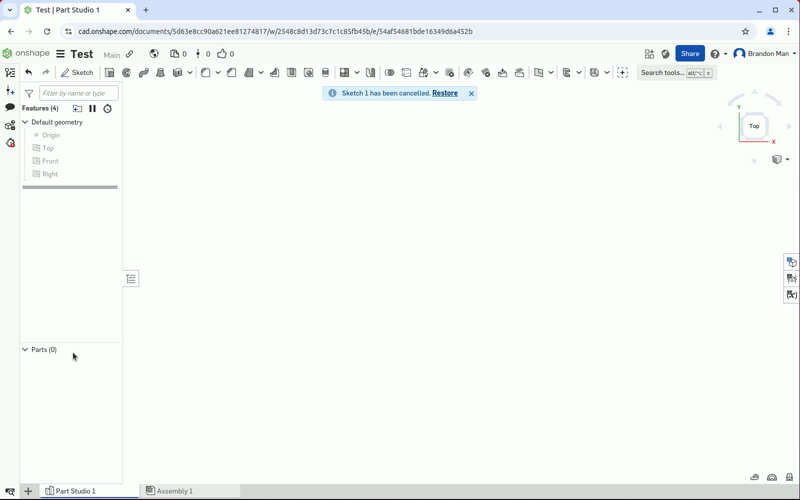
key(space)
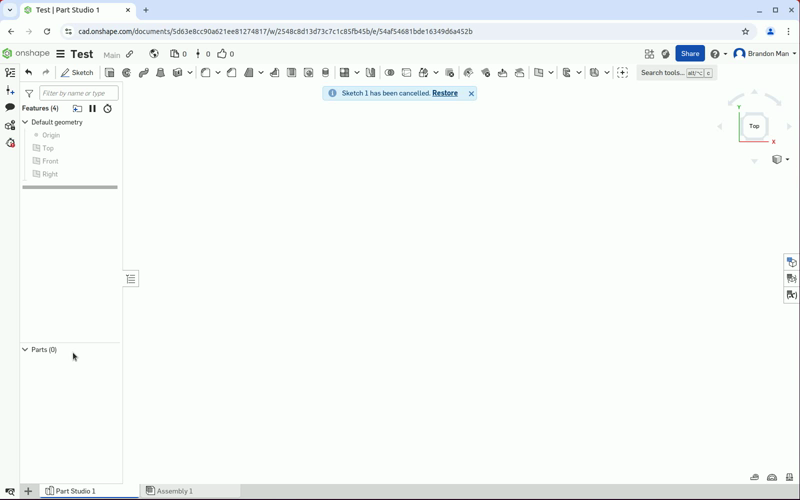
key_down(shift)
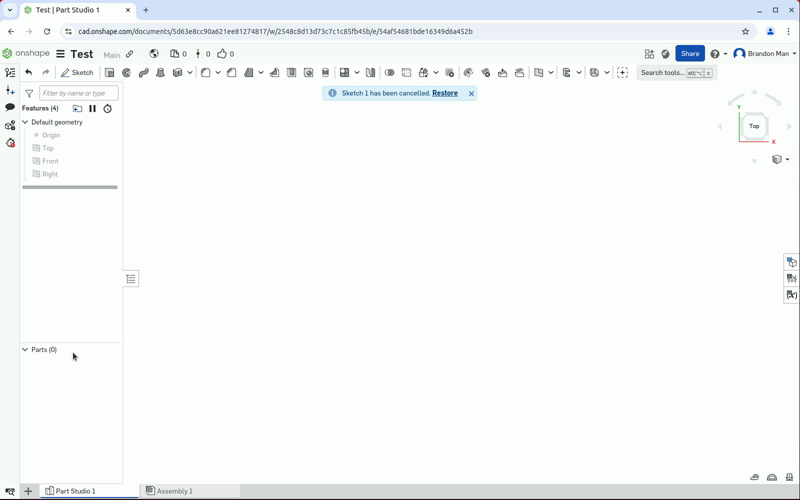
key(up)
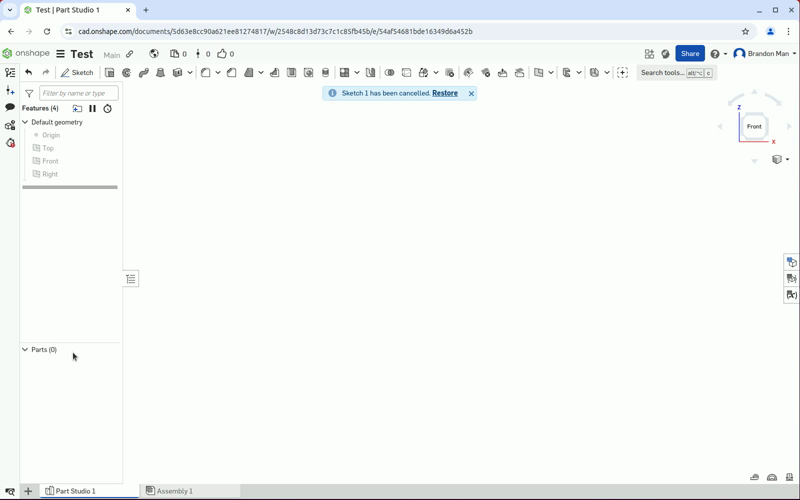
key_up(shift)
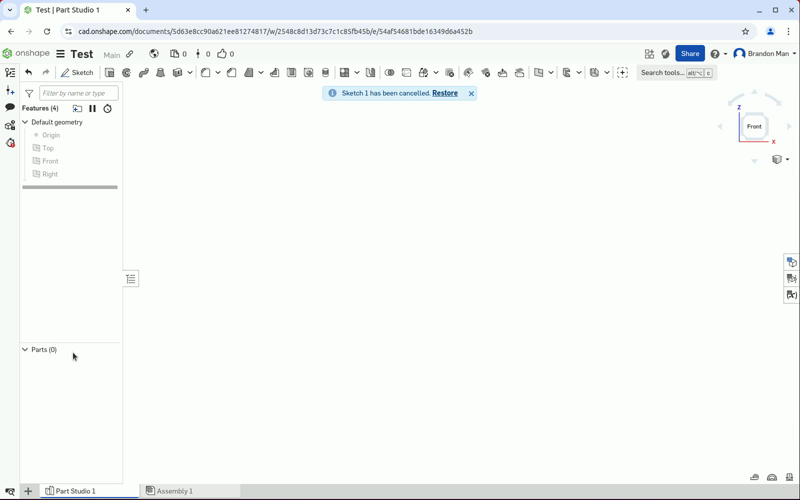
mouse_move(73, 352)
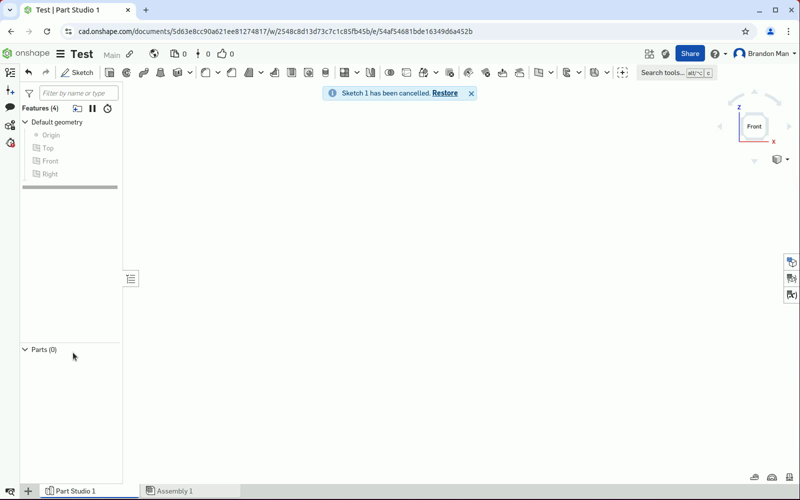
key(shift+y)
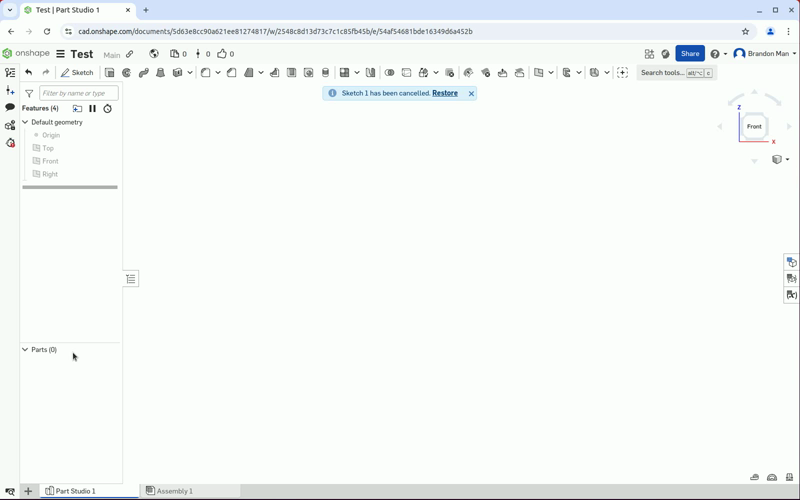
key(shift+s)
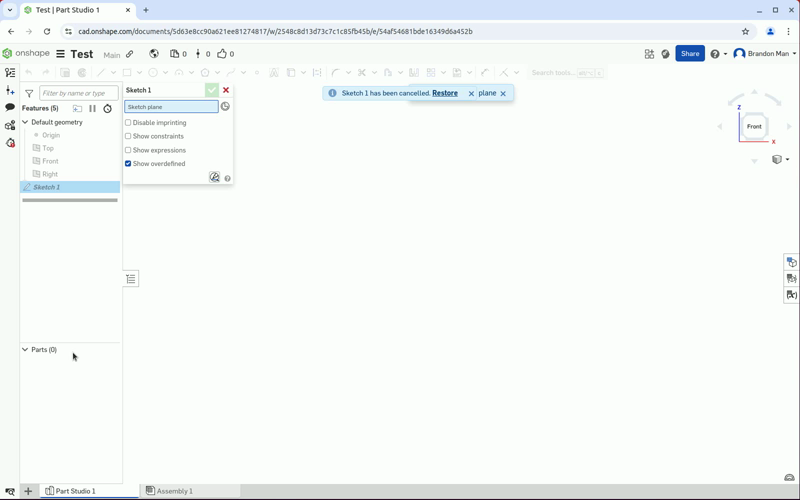
mouse_move(73, 163)
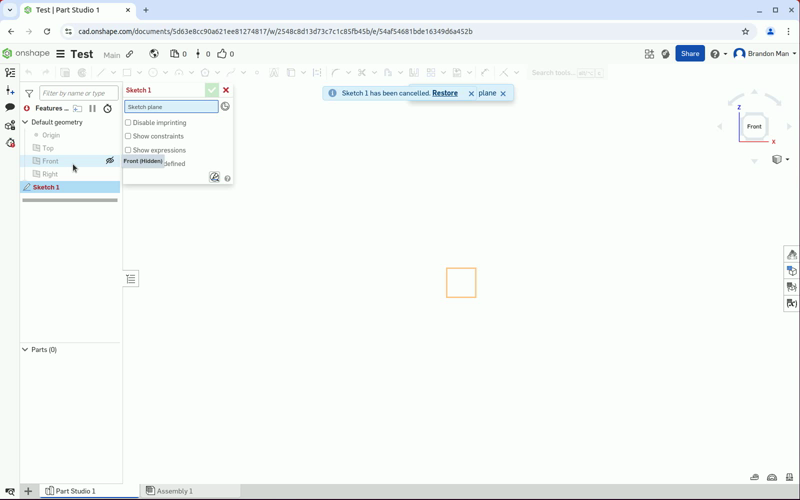
click(73, 163)
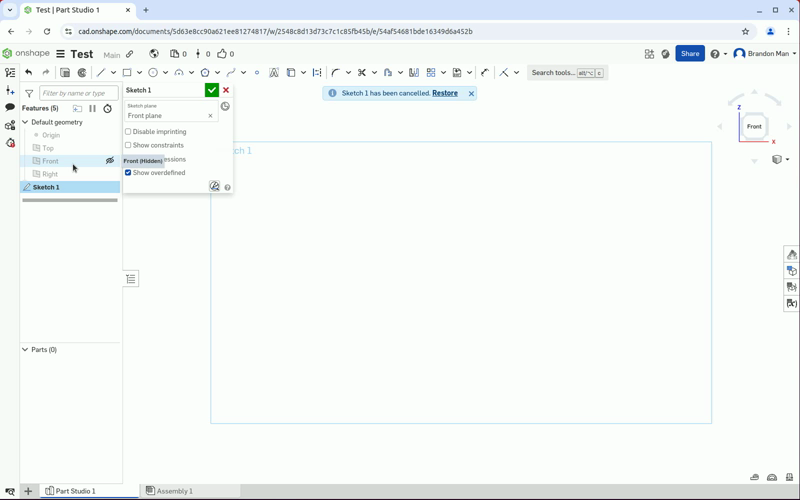
mouse_move(73, 352)
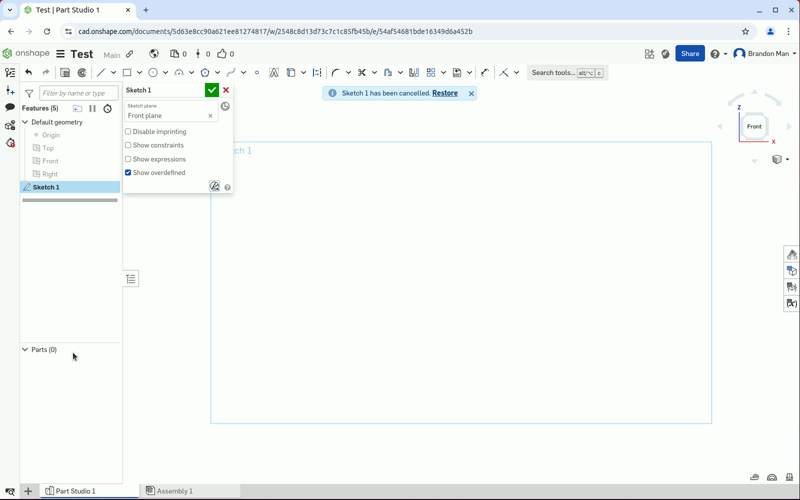
key(y)
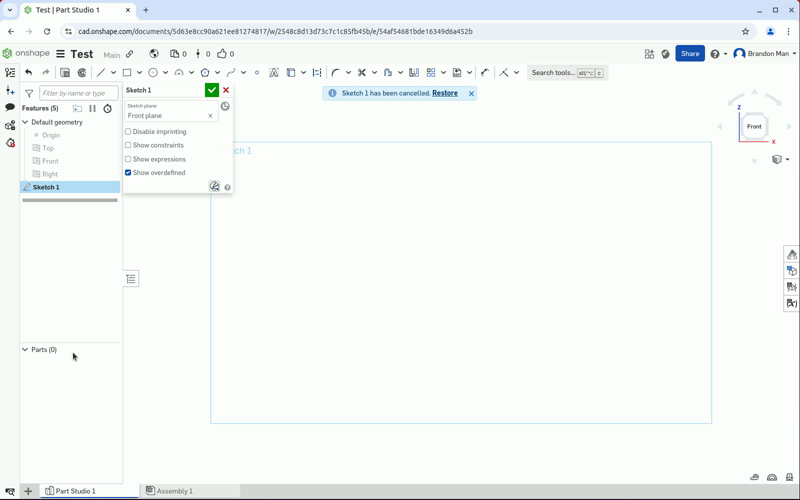
key(l)
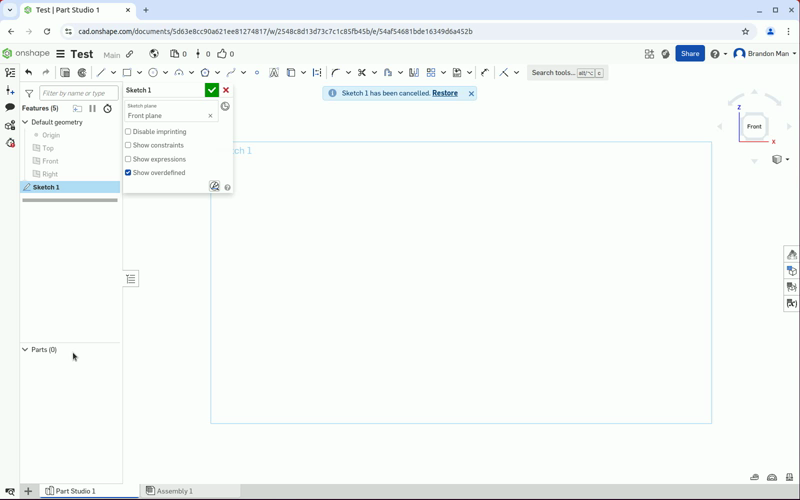
key_down(shift)
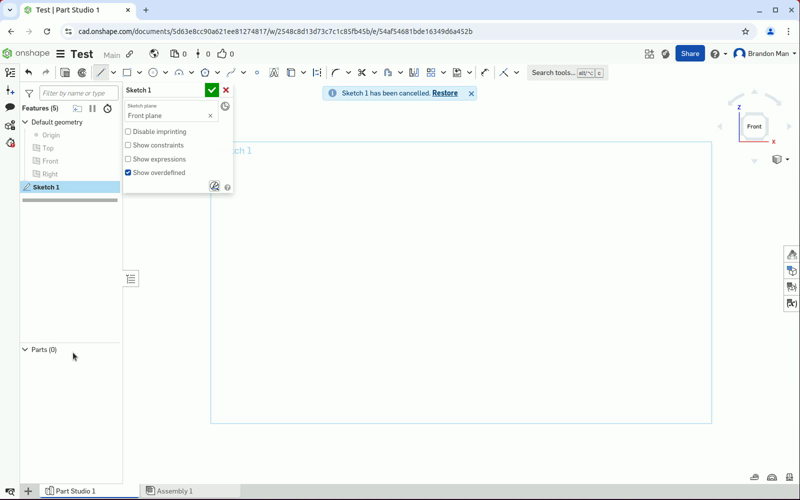
mouse_move(348, 282)
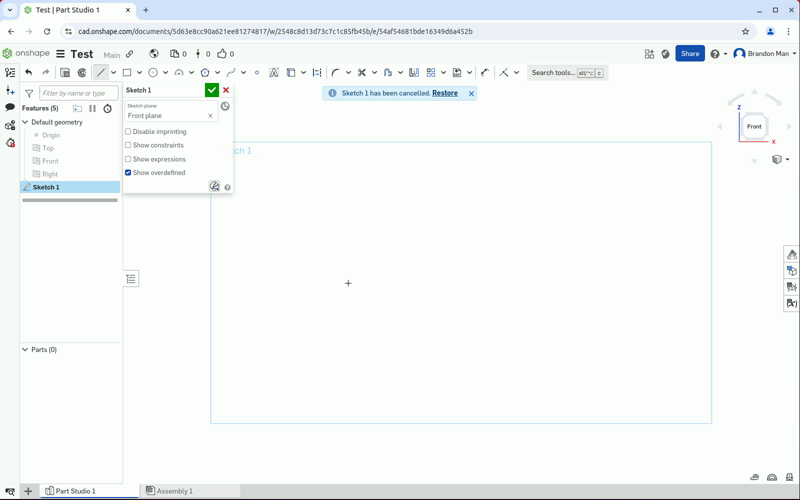
click(348, 282)
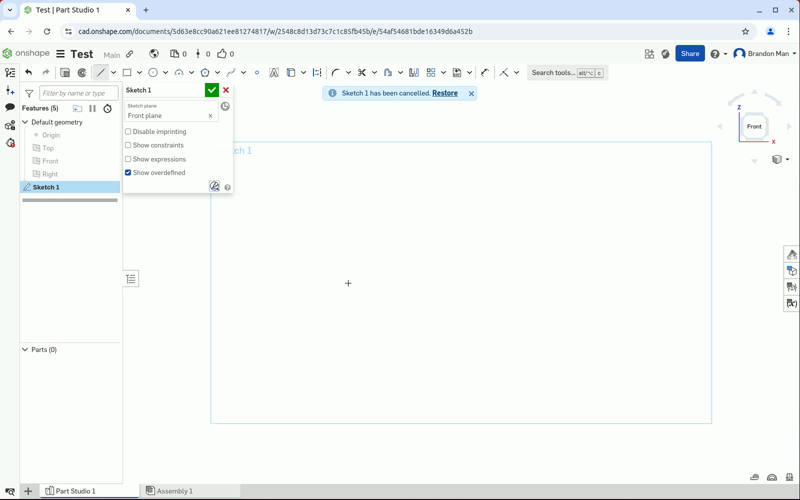
key_up(shift)
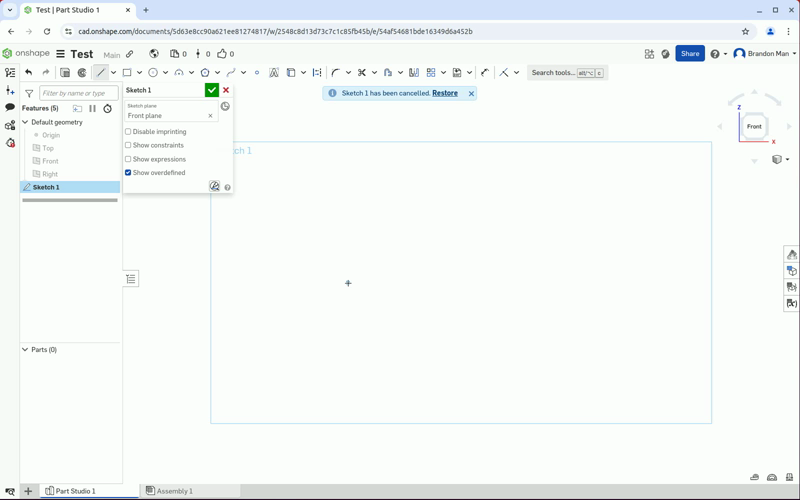
key_down(shift)
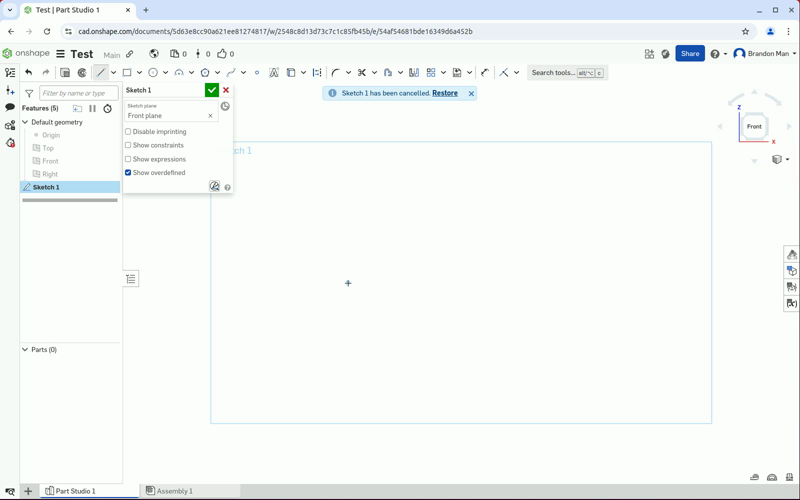
mouse_move(460, 282)
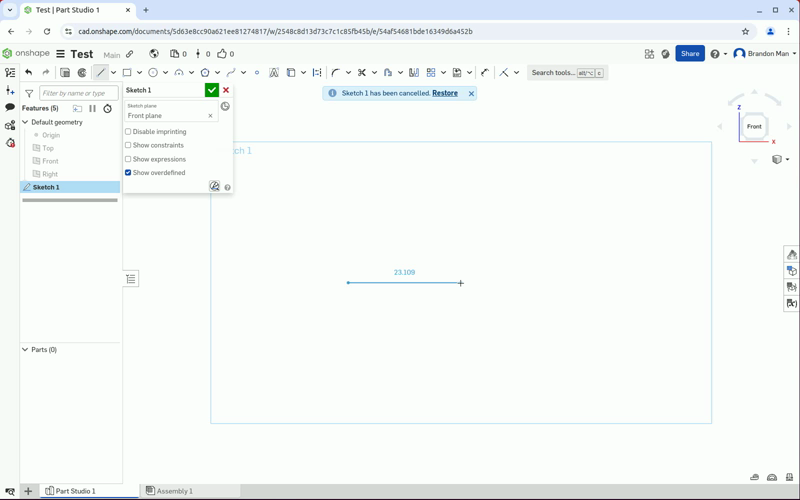
click(460, 282)
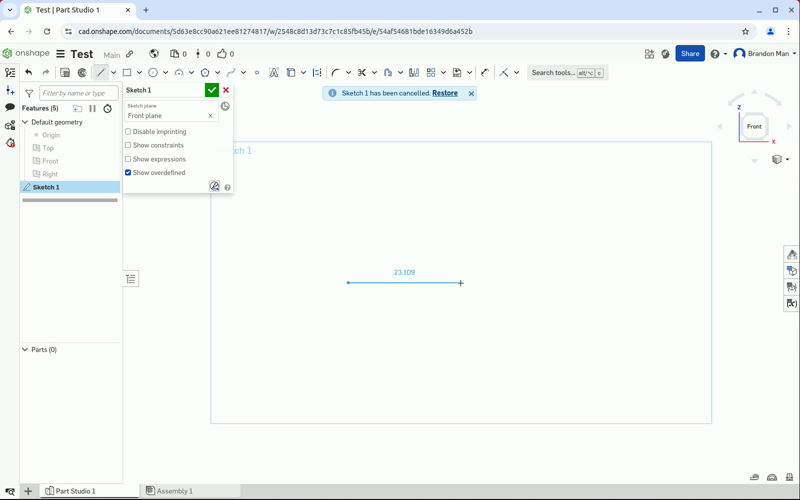
key_up(shift)
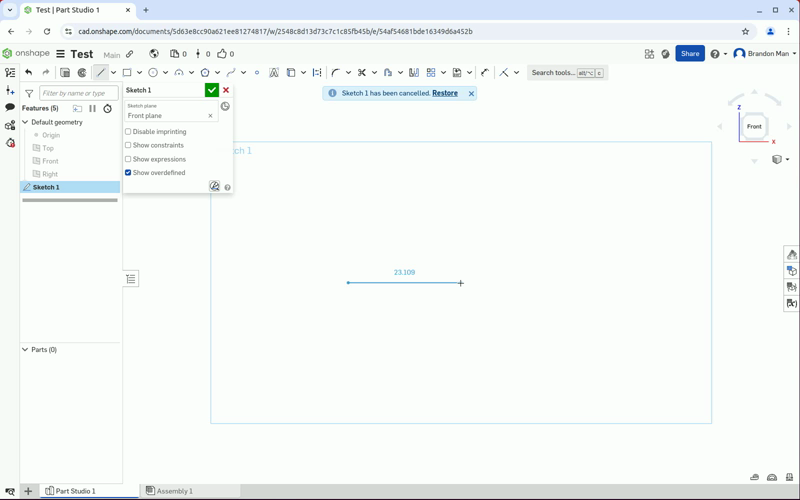
key_down(shift)
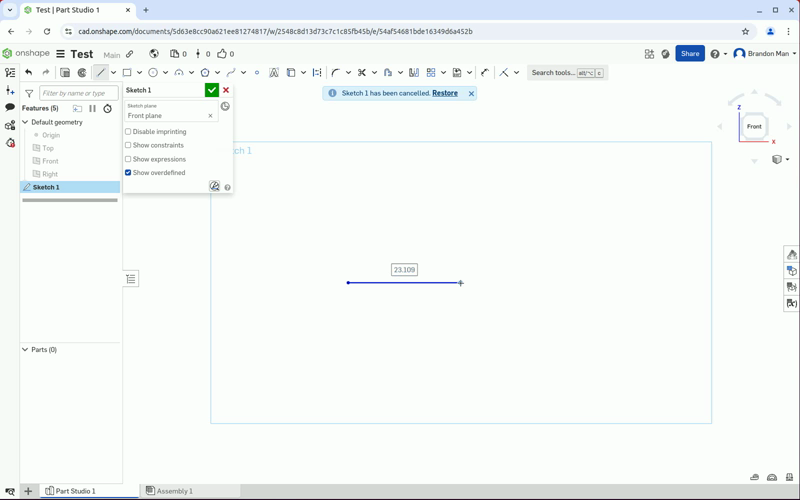
mouse_move(490, 282)
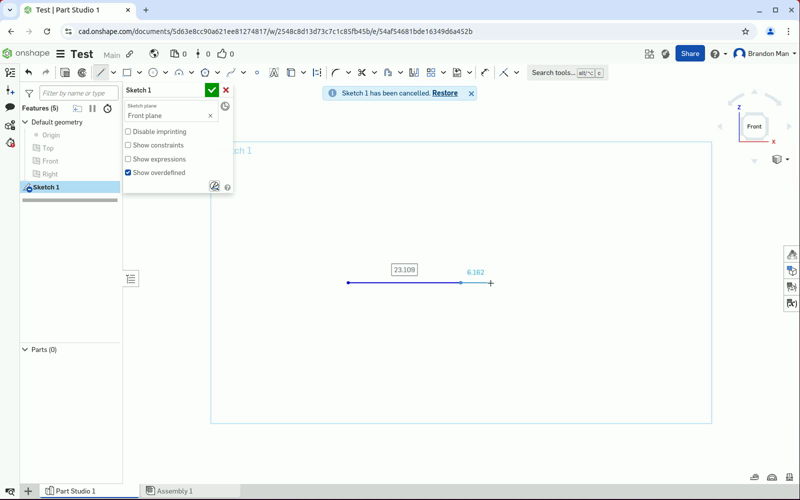
mouse_move(460, 264)
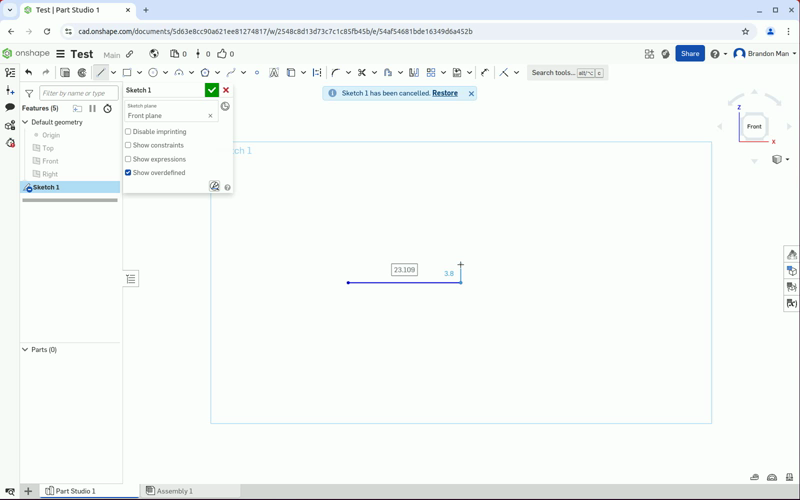
click(460, 264)
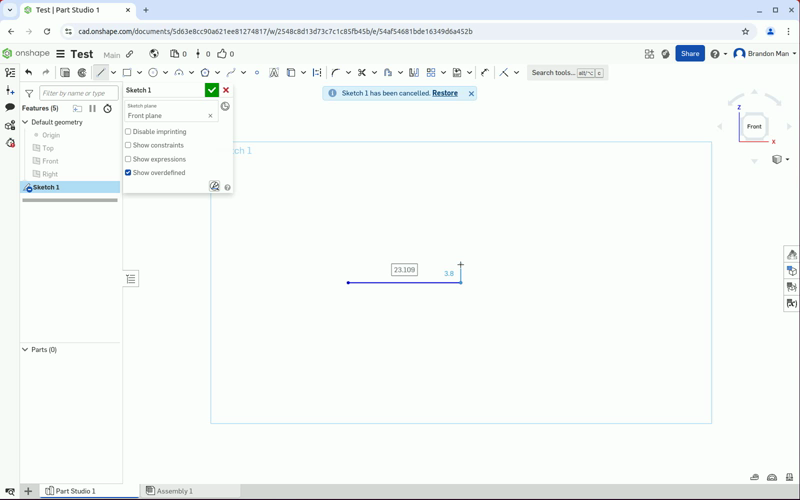
key_up(shift)
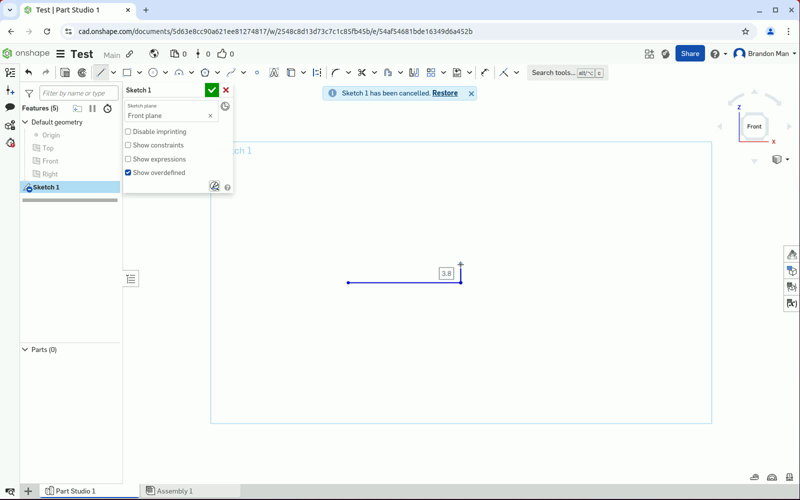
key_down(shift)
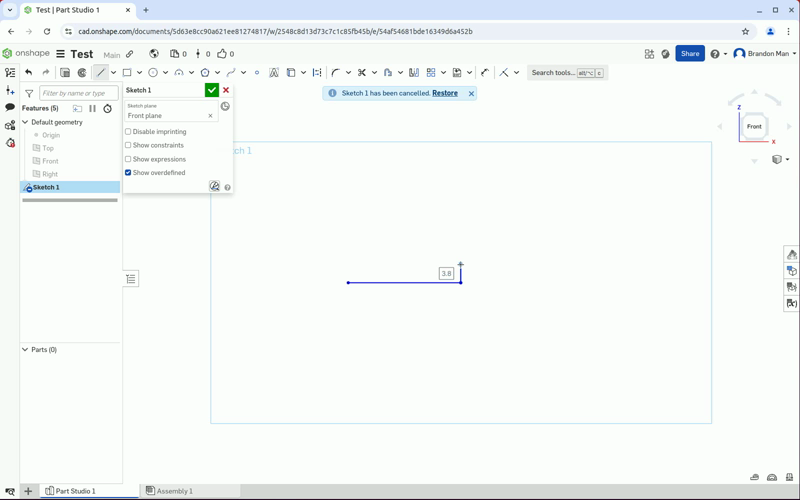
mouse_move(404, 208)
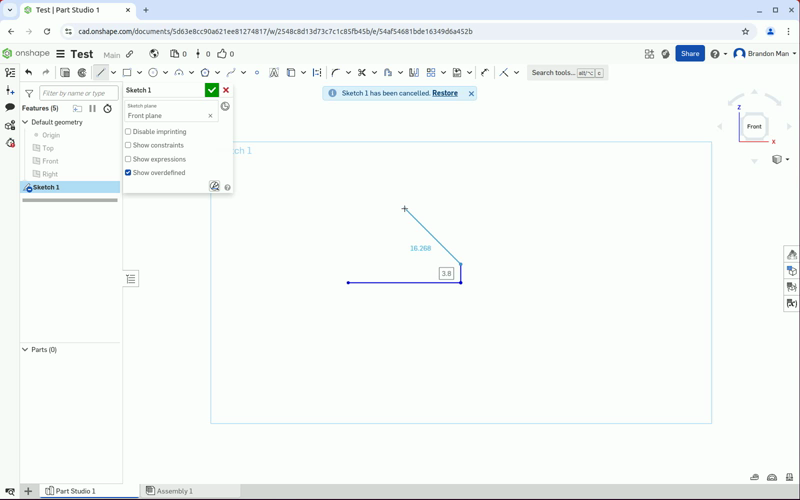
click(404, 208)
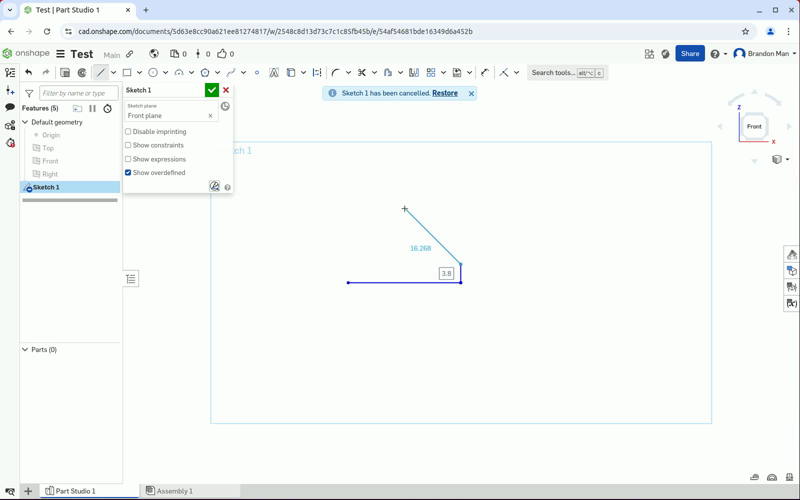
key_up(shift)
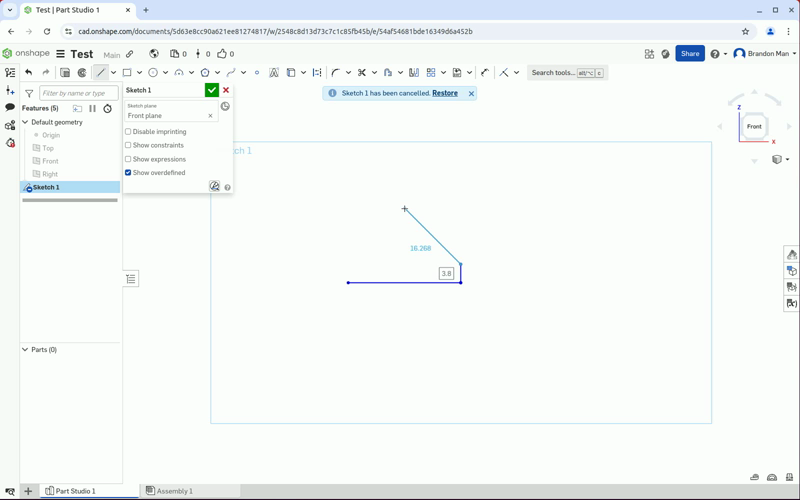
key_down(shift)
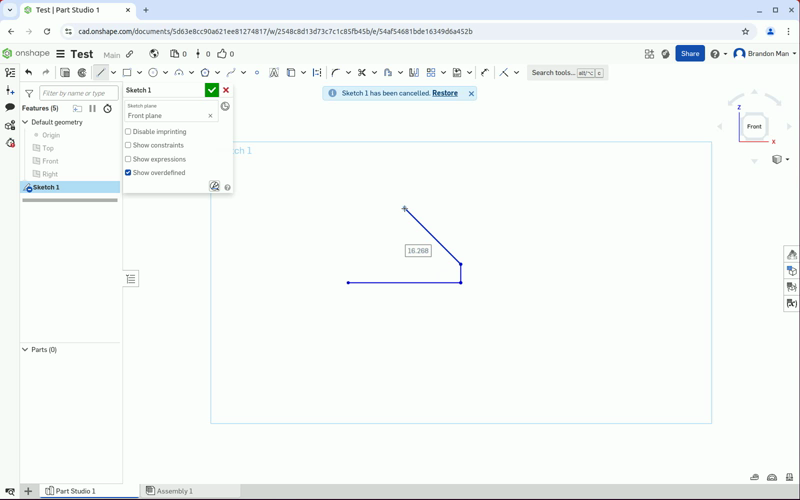
mouse_move(434, 208)
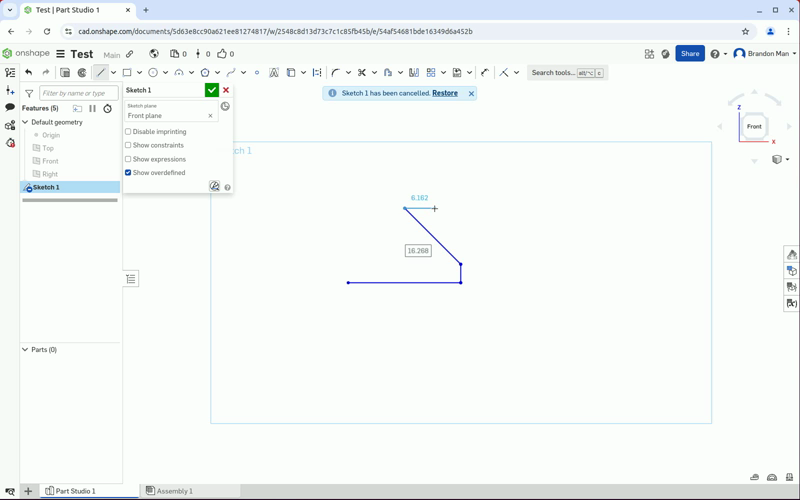
mouse_move(348, 208)
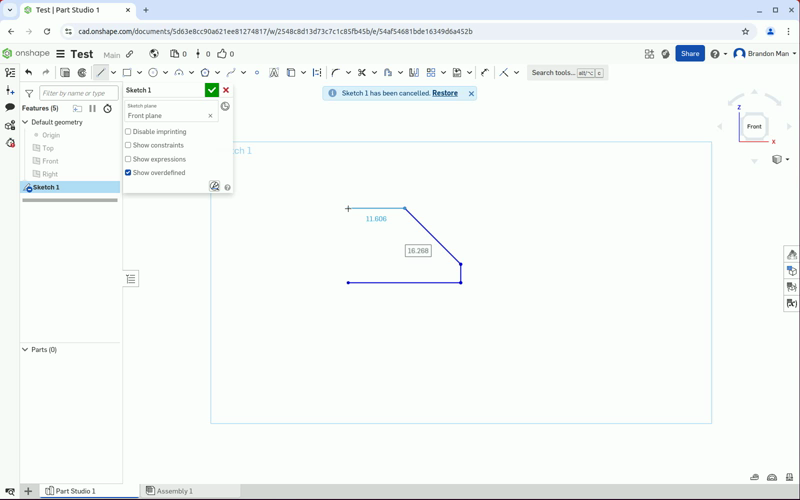
click(348, 208)
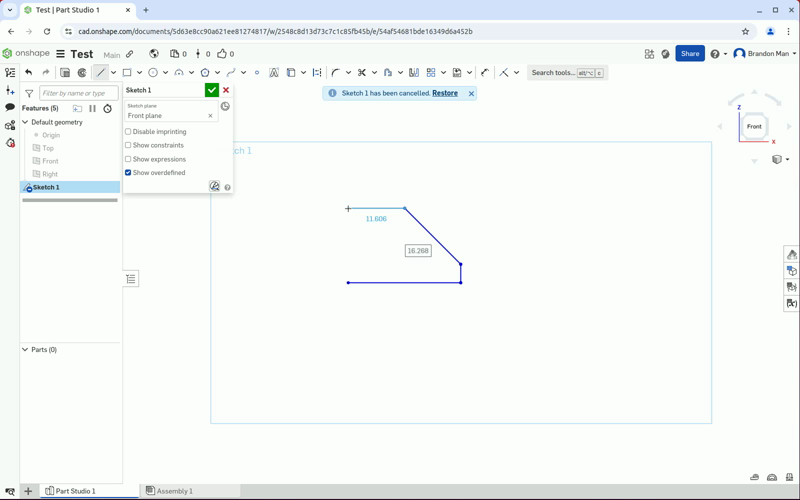
key_up(shift)
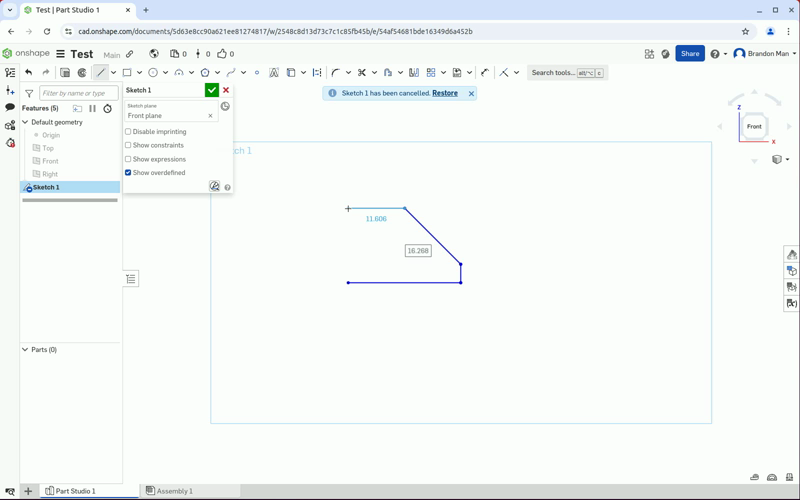
key_down(shift)
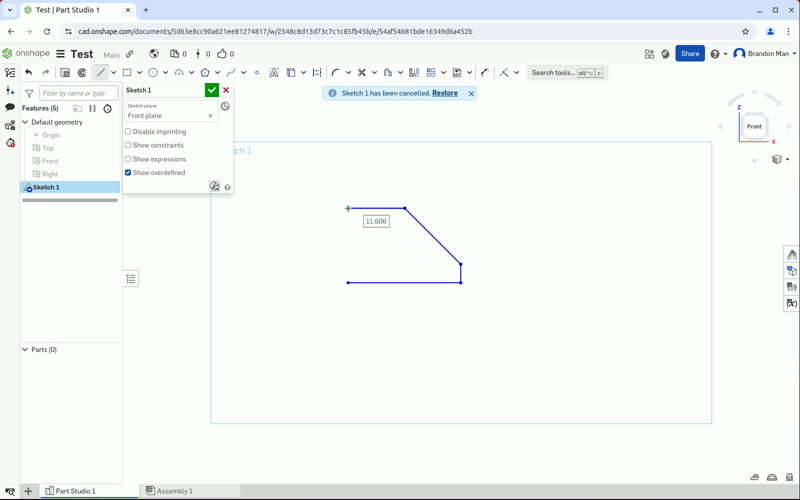
mouse_move(348, 282)
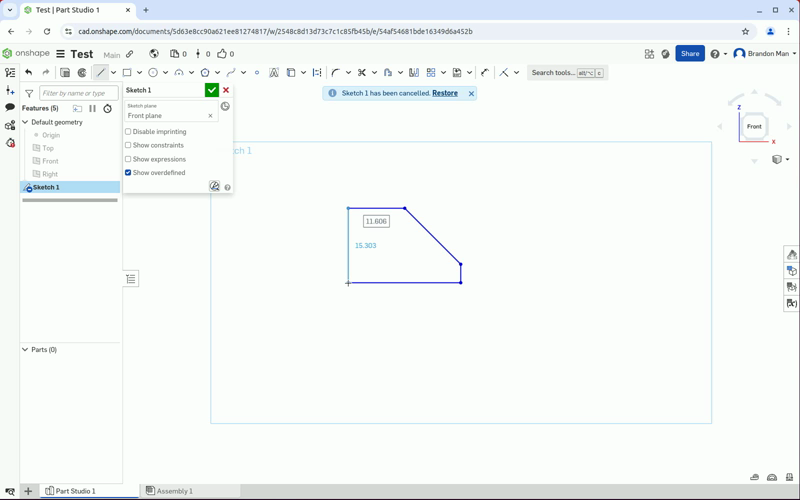
key_up(shift)
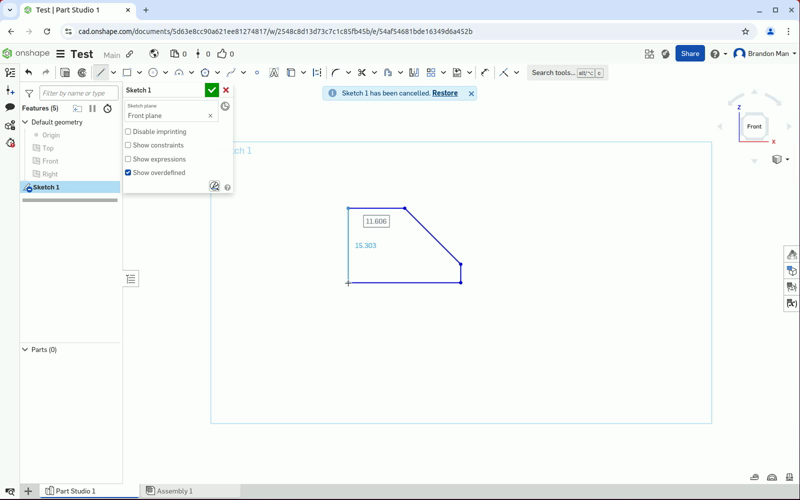
click(348, 282)
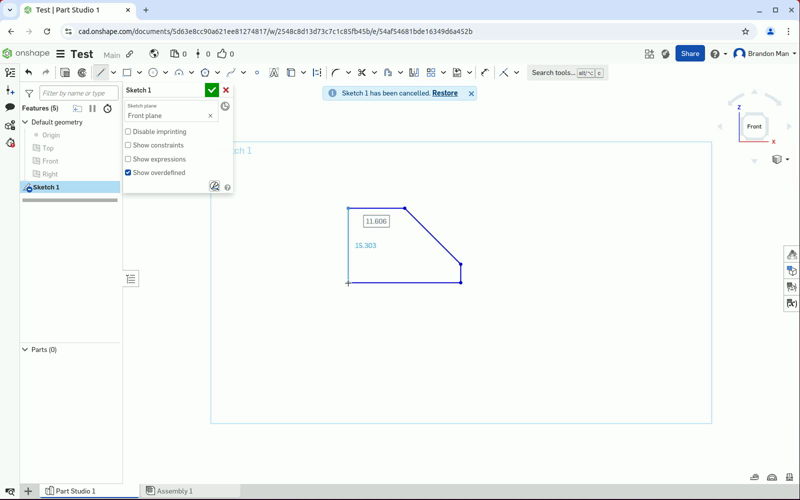
key(esc)
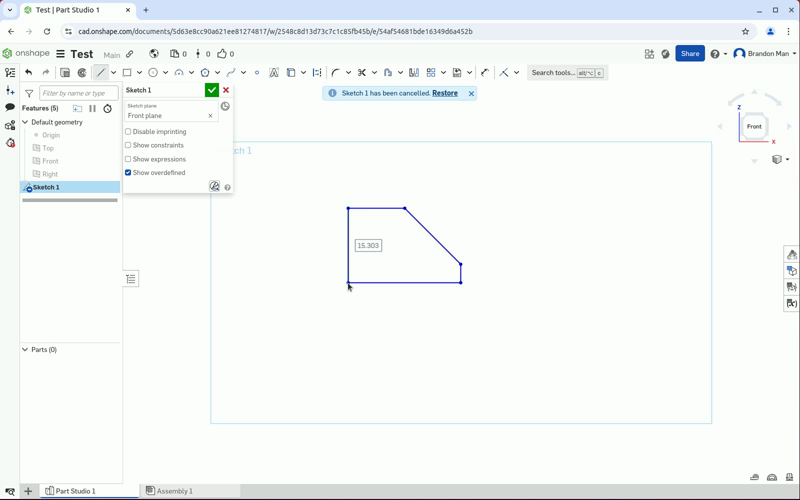
mouse_move(374, 253)
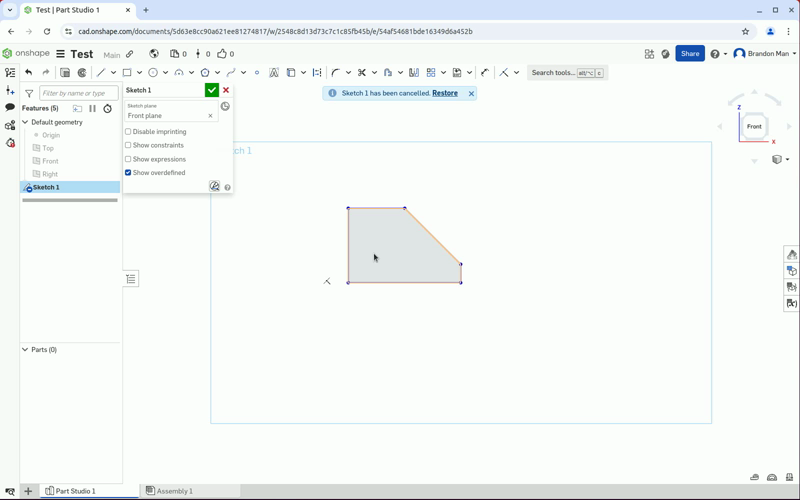
click(374, 253)
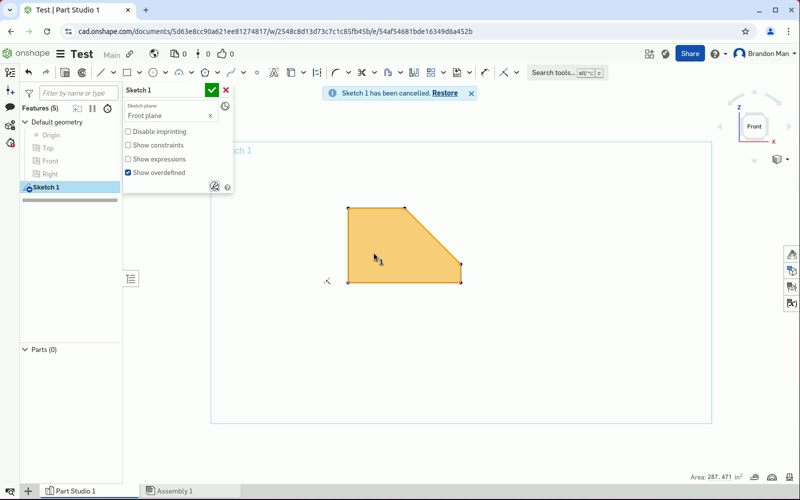
mouse_move(73, 352)
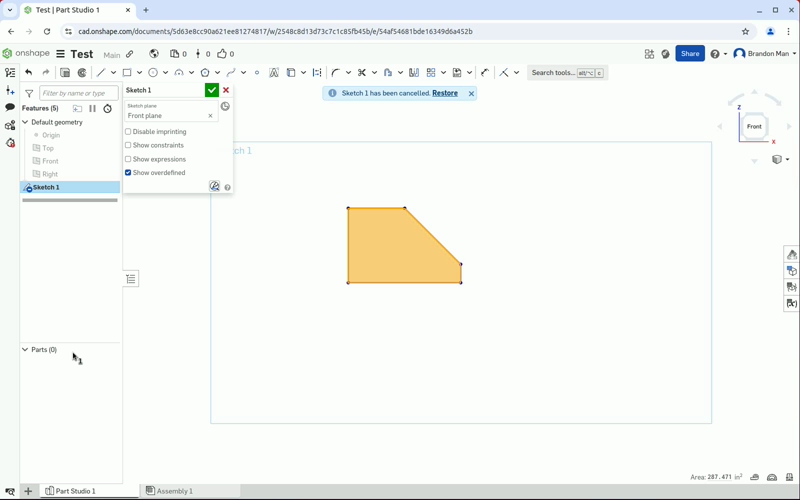
key(shift+y)
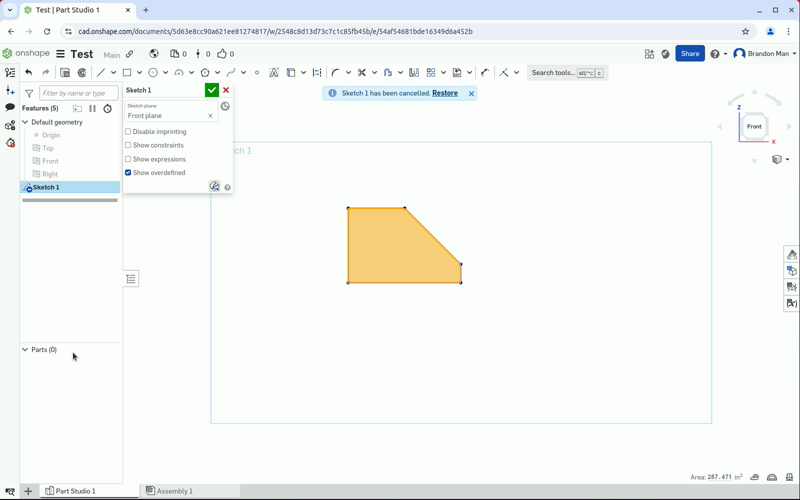
key(shift+e)
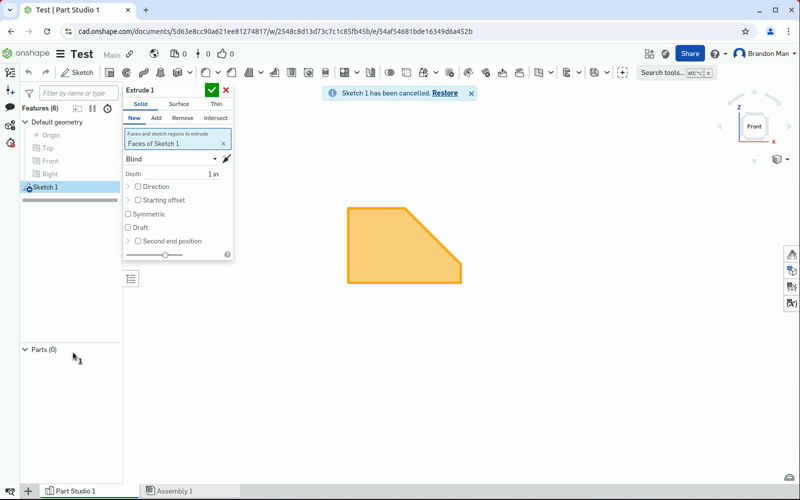
mouse_move(143, 106)
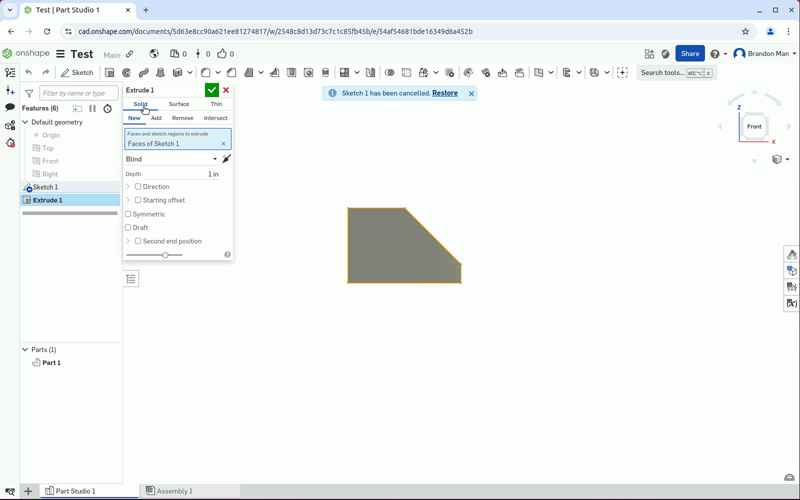
click(143, 106)
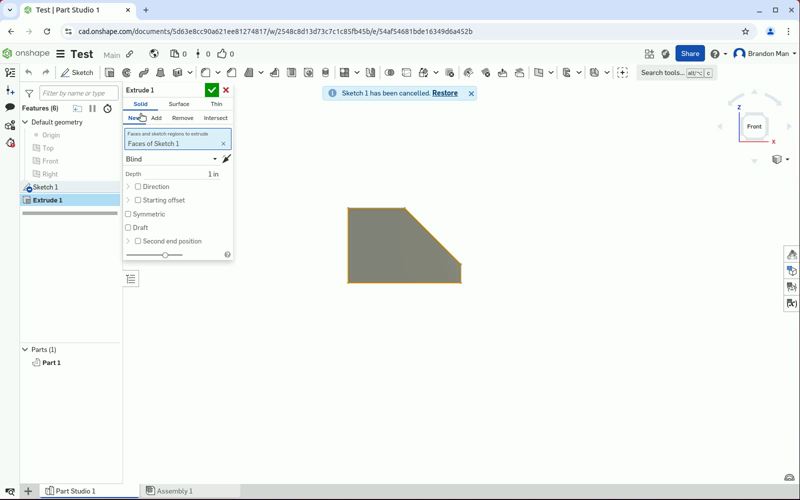
mouse_move(137, 120)
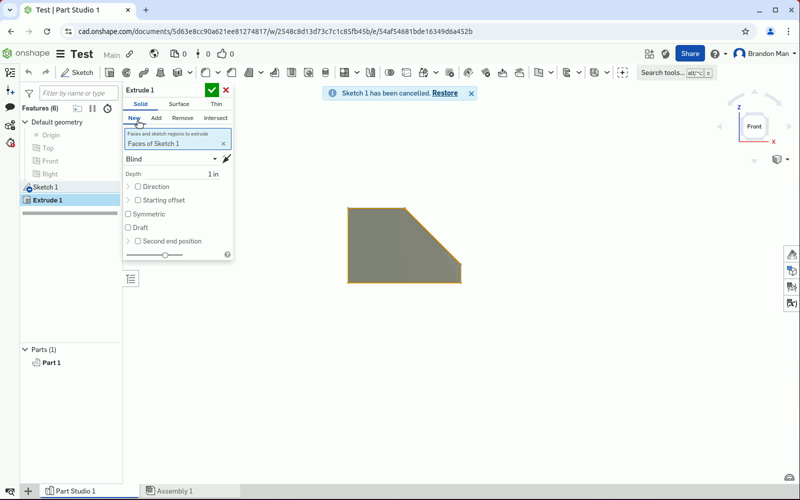
click(137, 120)
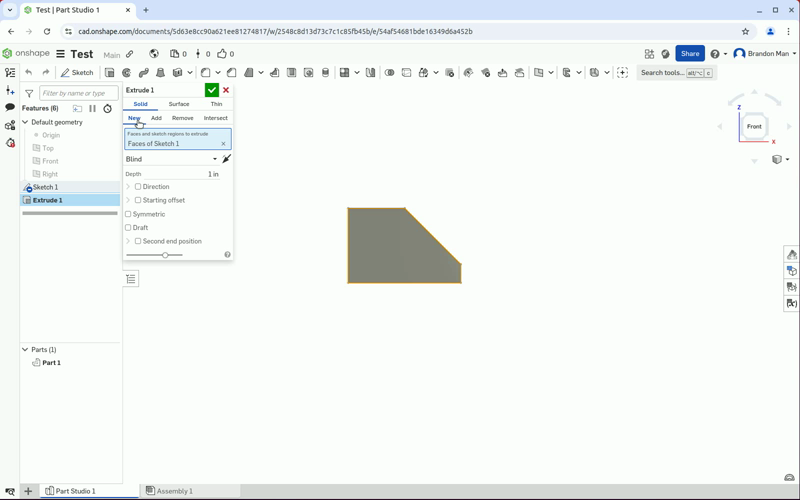
key(tab, 4)
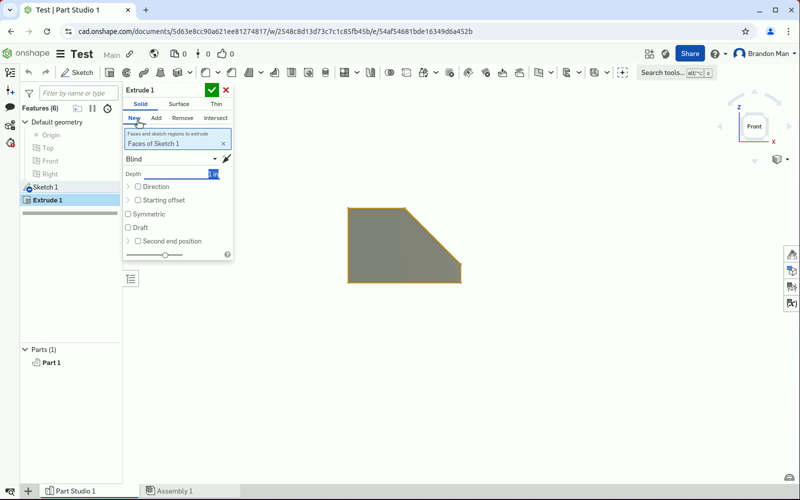
text(15.406)
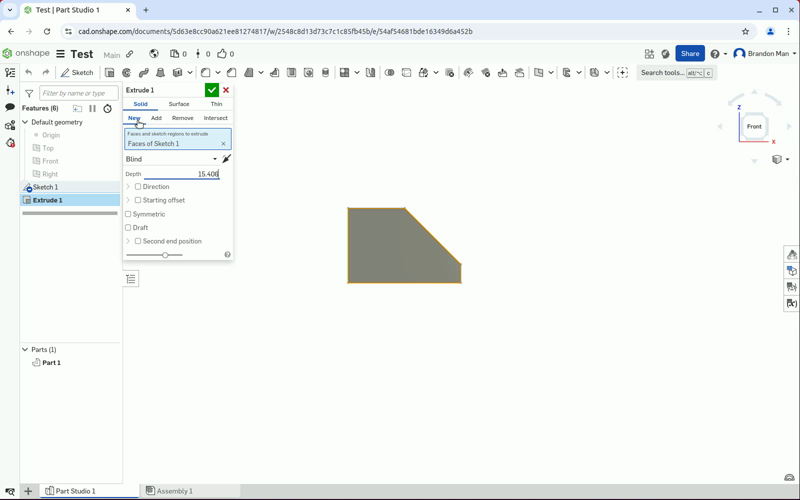
key(tab, 3)
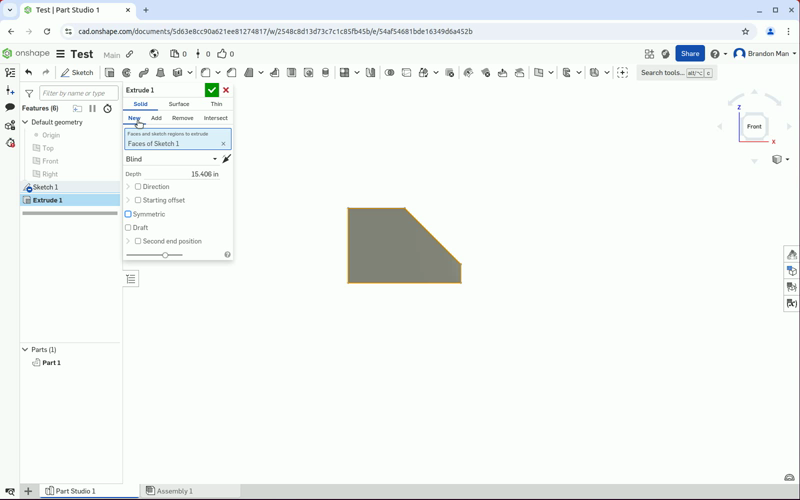
key(space)
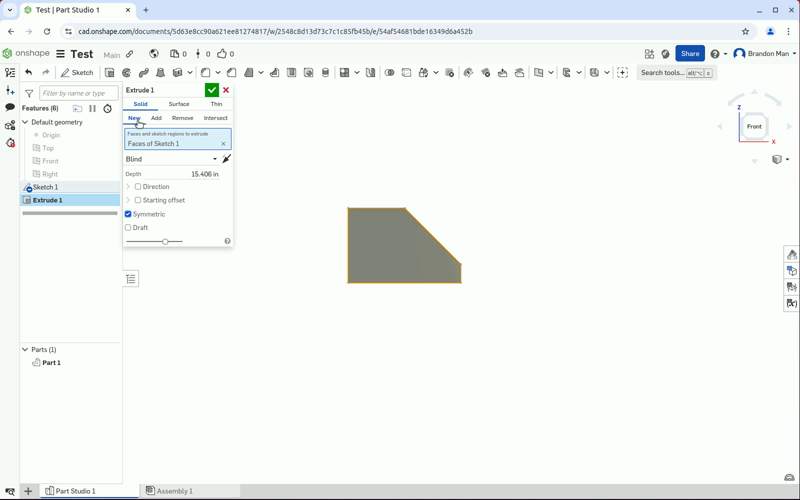
key(enter)
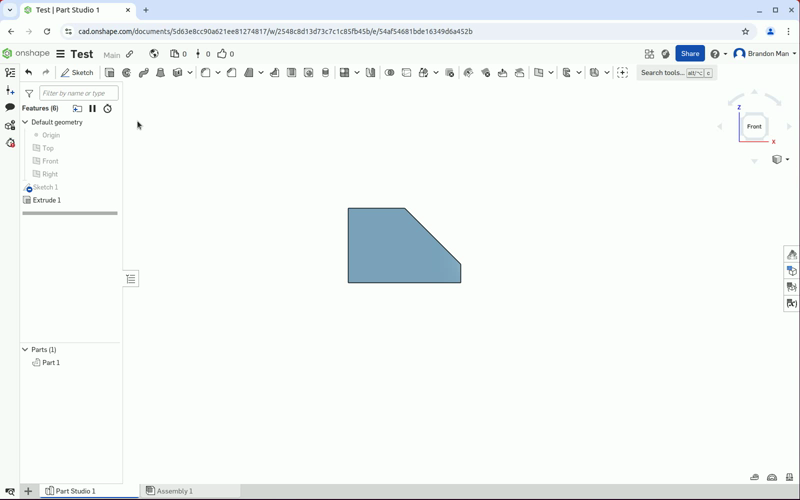
key(shift+h)
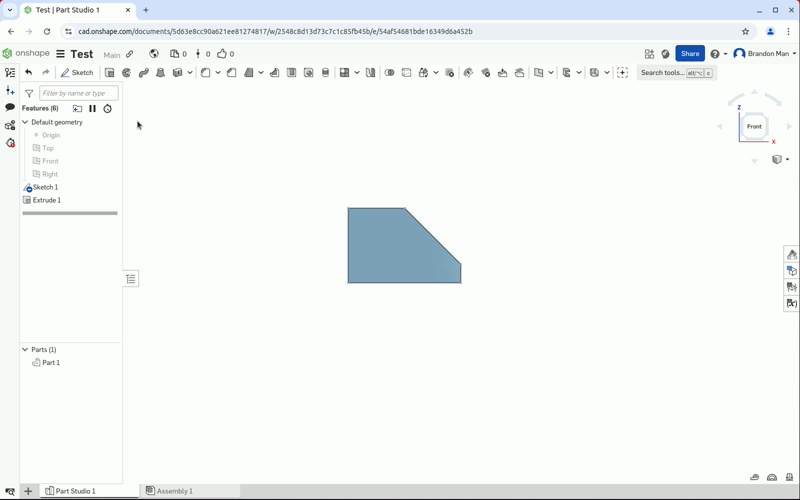
key(shift+h)
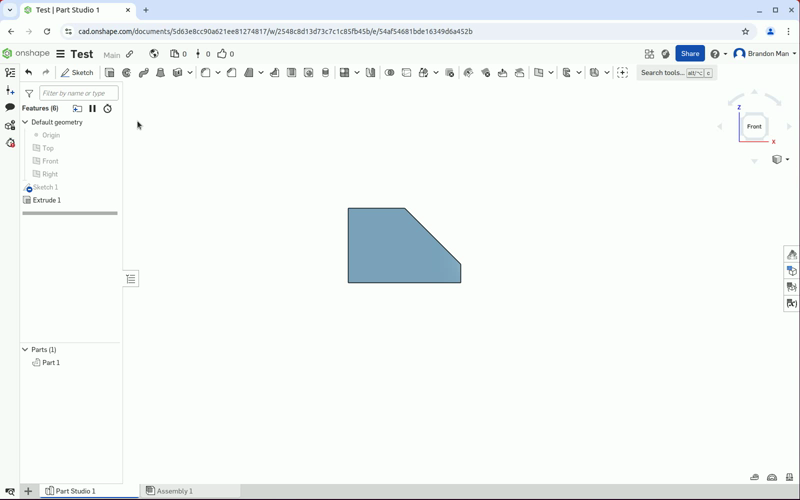
mouse_move(73, 189)
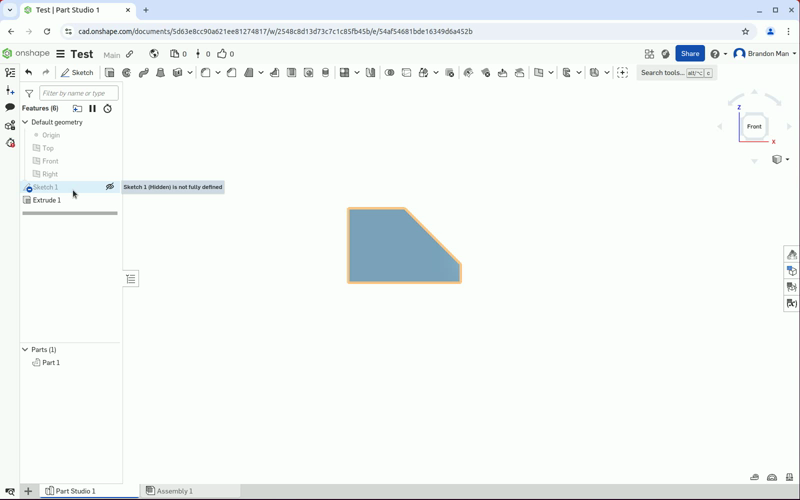
click(73, 189)
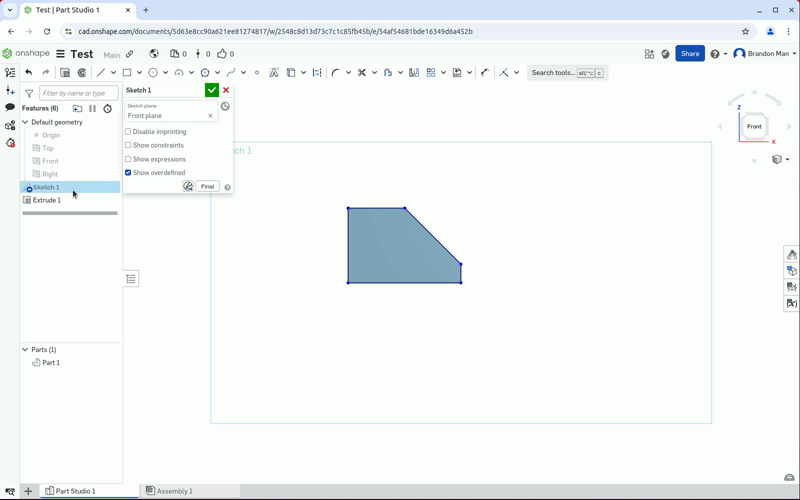
mouse_move(229, 92)
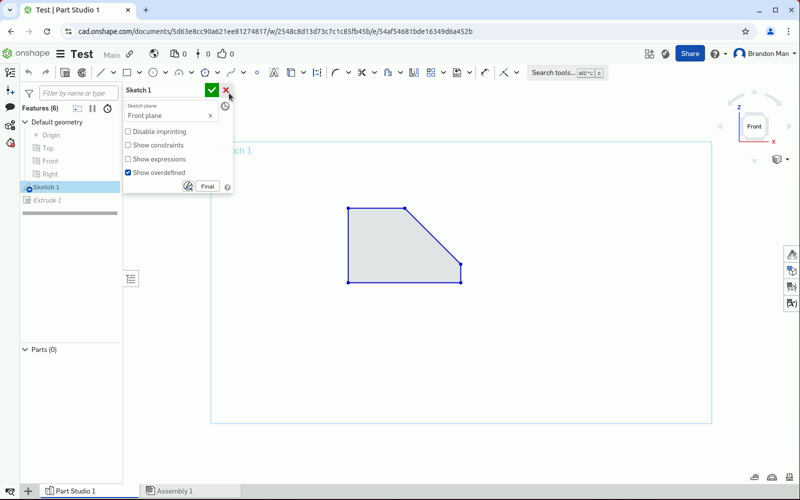
click(229, 92)
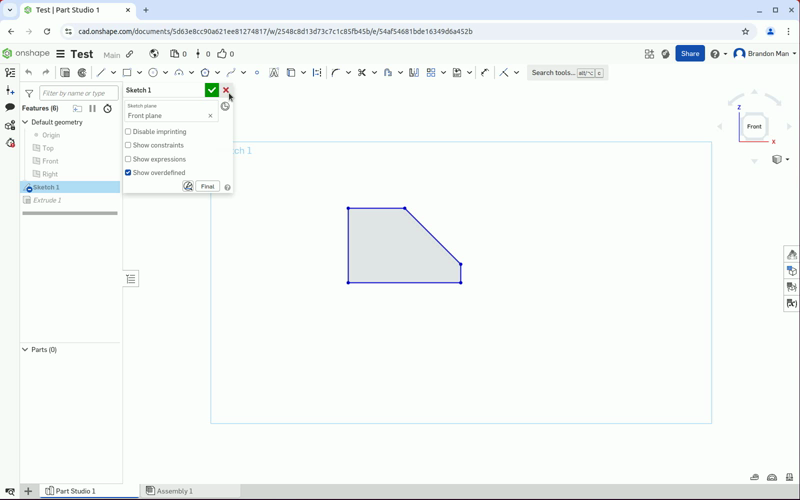
key(shift+s)
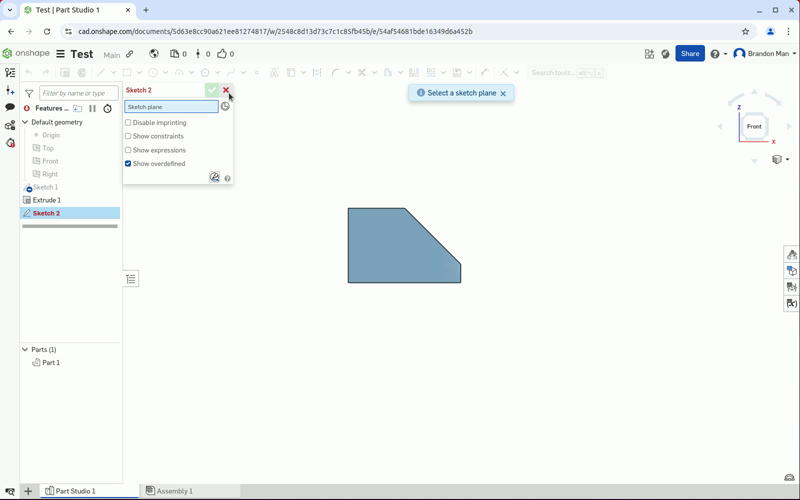
mouse_move(73, 163)
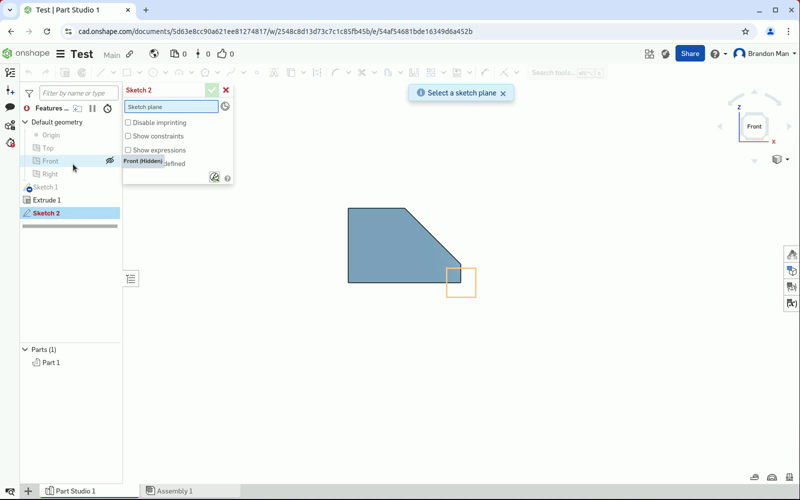
click(73, 163)
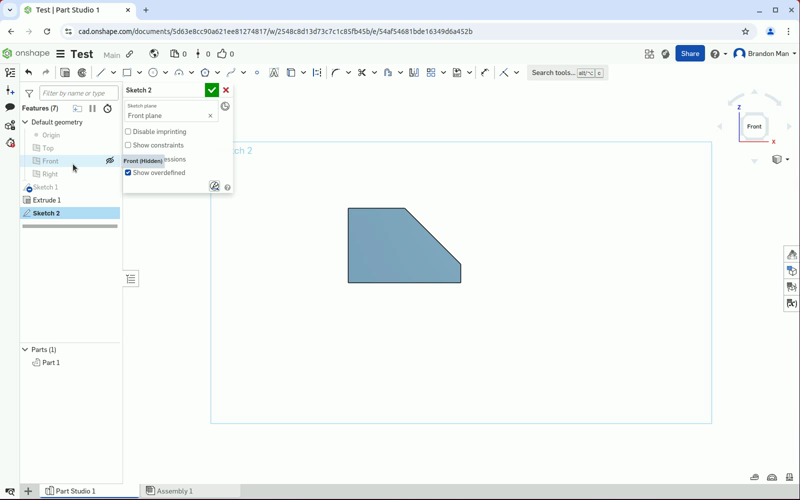
mouse_move(73, 352)
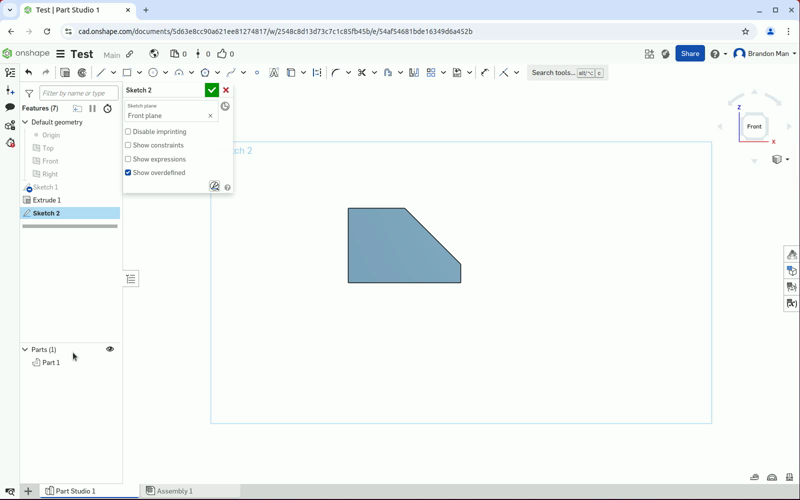
key(y)
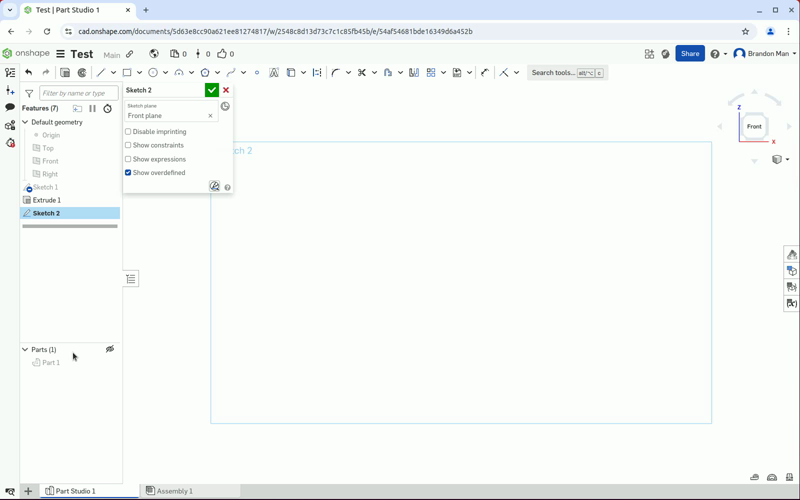
key(l)
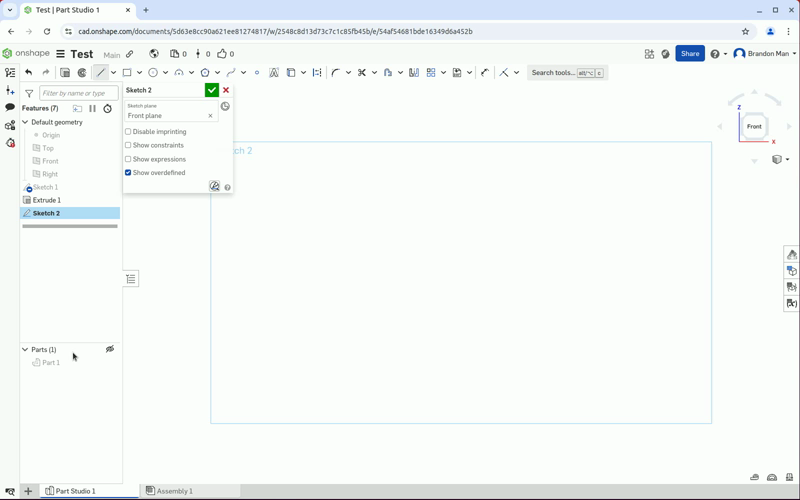
key_down(shift)
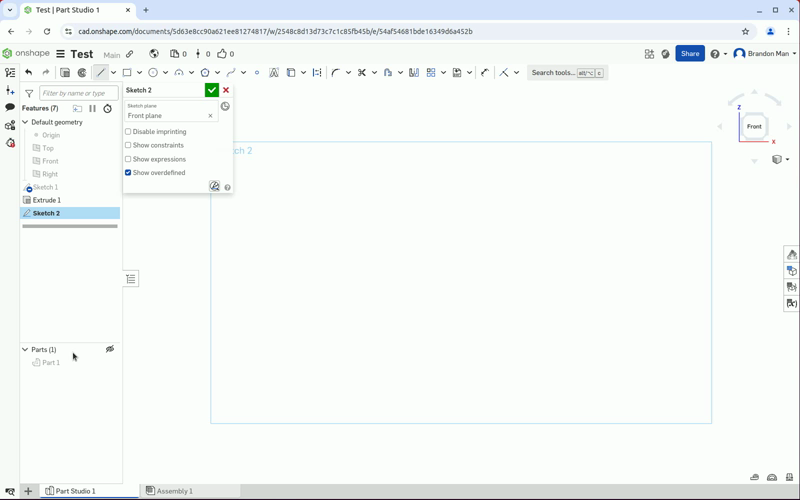
mouse_move(404, 207)
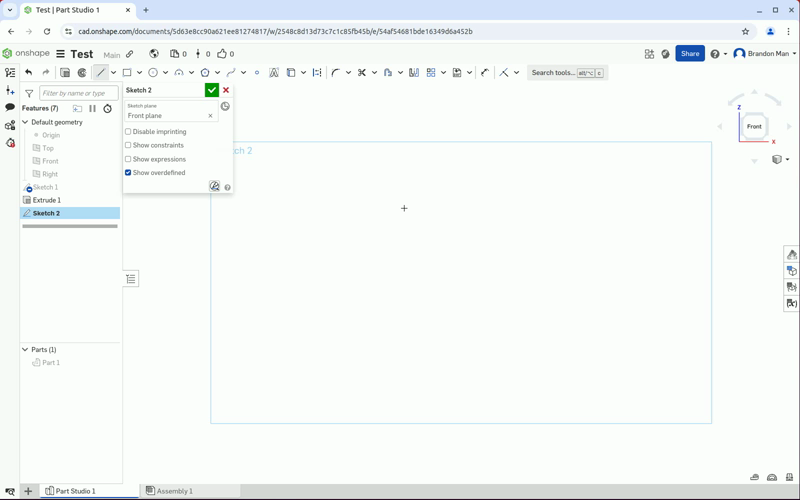
click(404, 207)
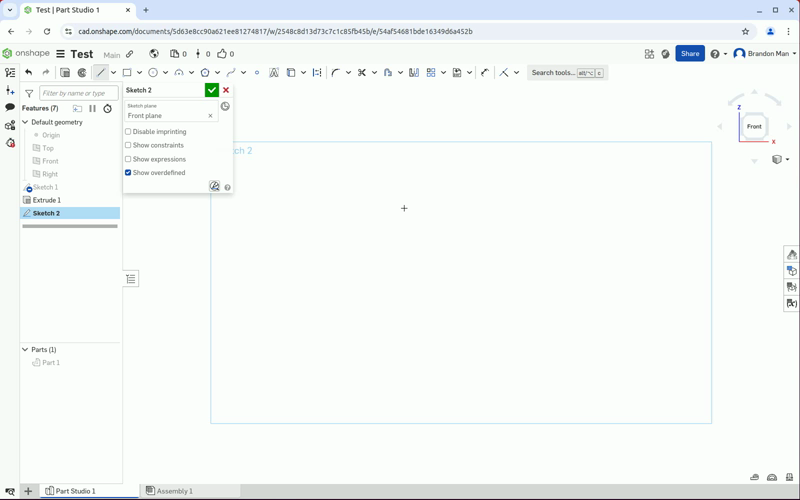
key_up(shift)
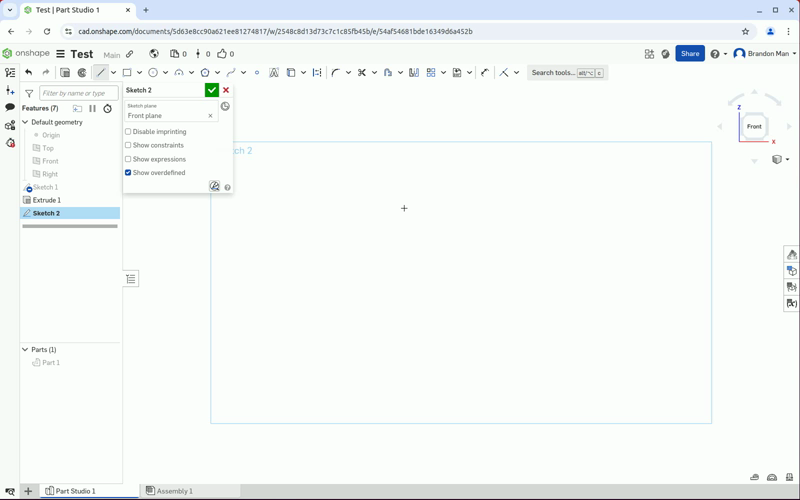
key_down(shift)
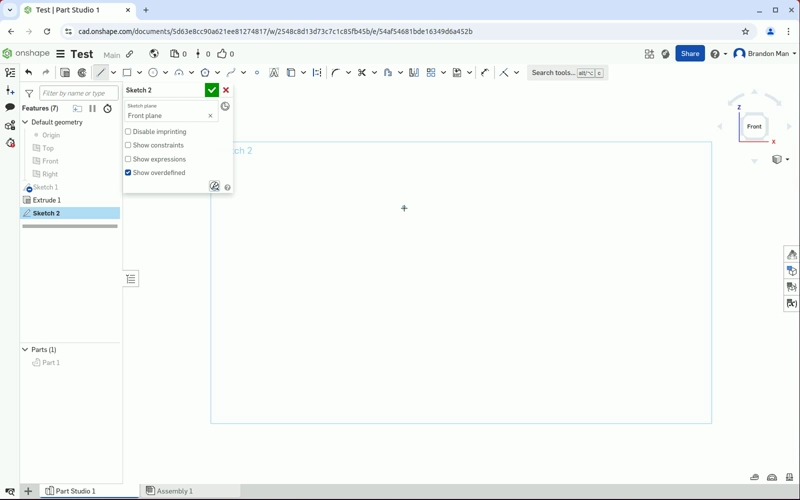
mouse_move(461, 264)
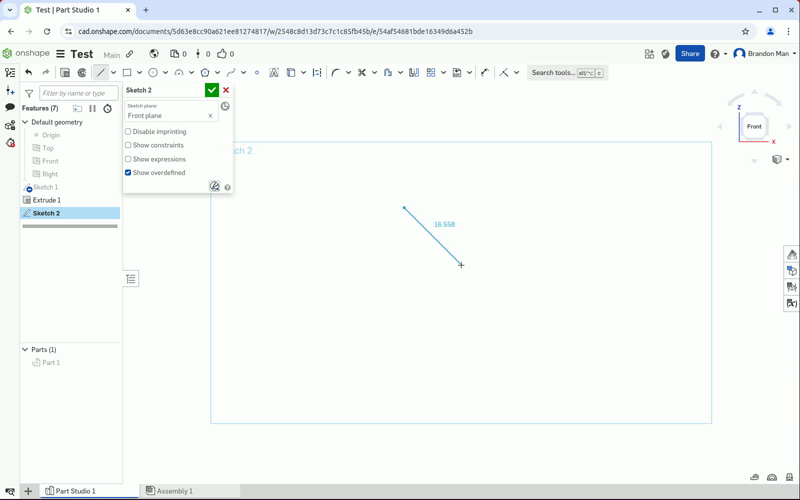
click(461, 264)
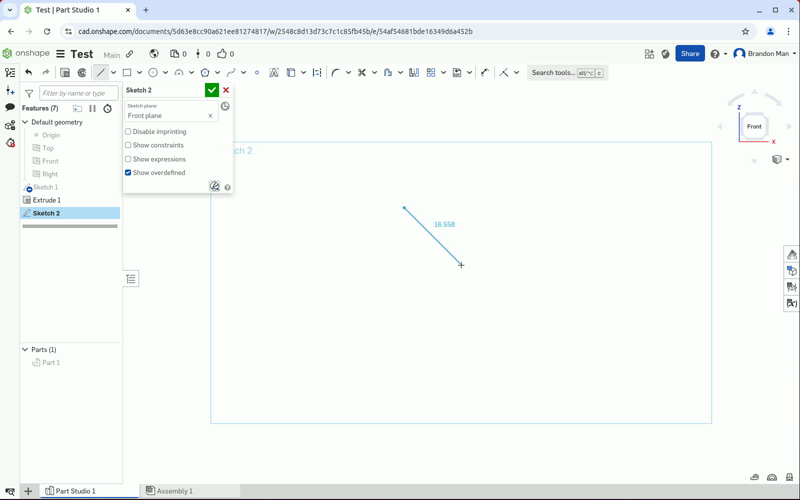
key_up(shift)
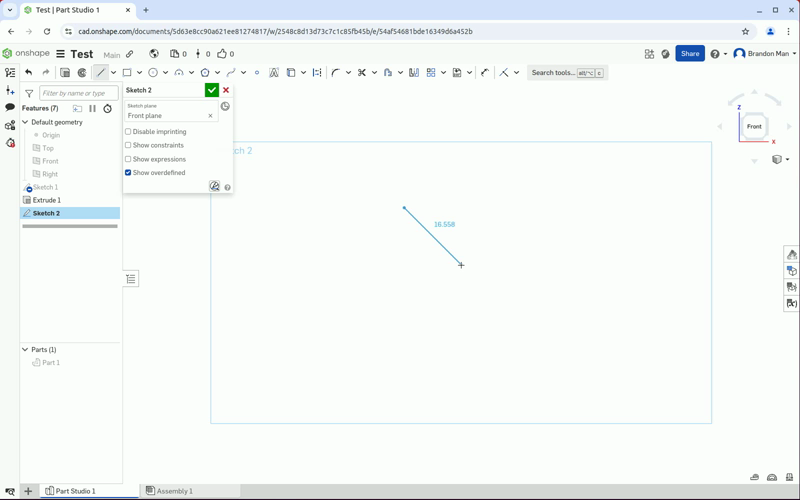
key_down(shift)
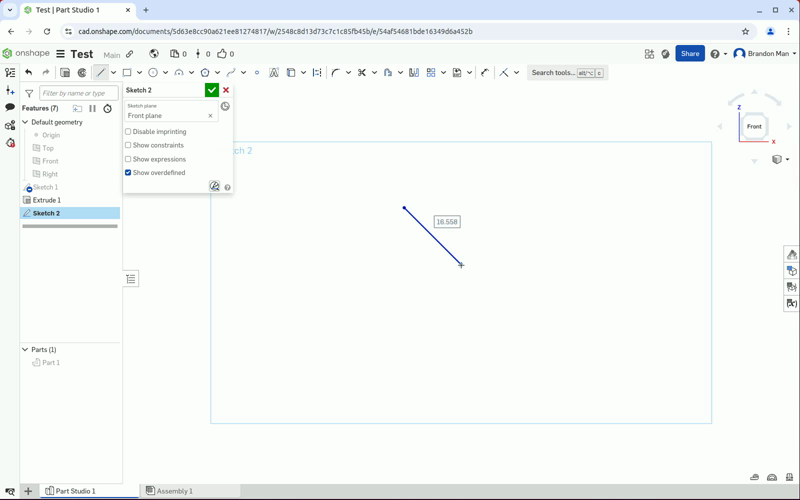
mouse_move(491, 264)
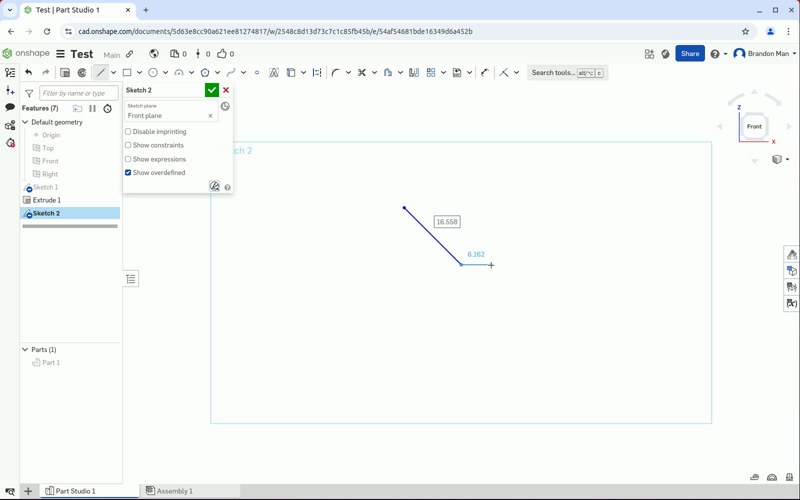
mouse_move(461, 207)
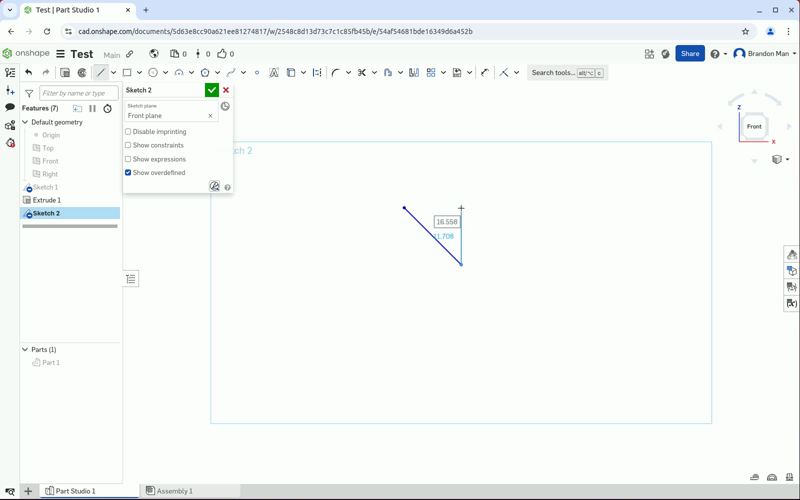
click(461, 207)
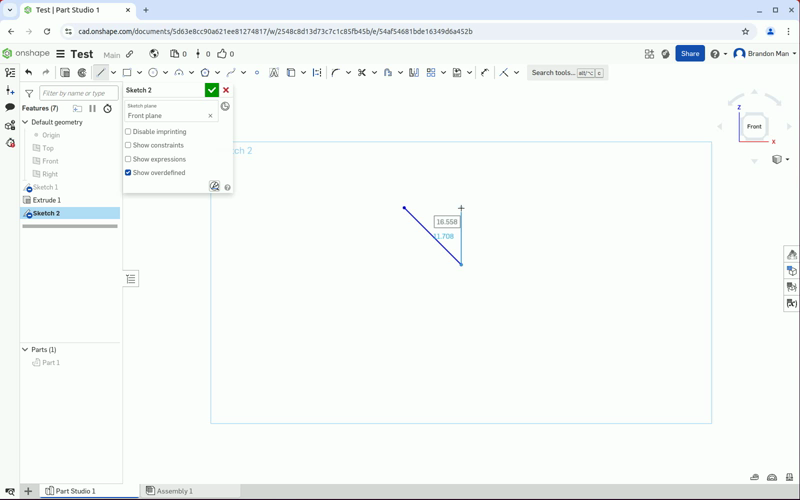
key_up(shift)
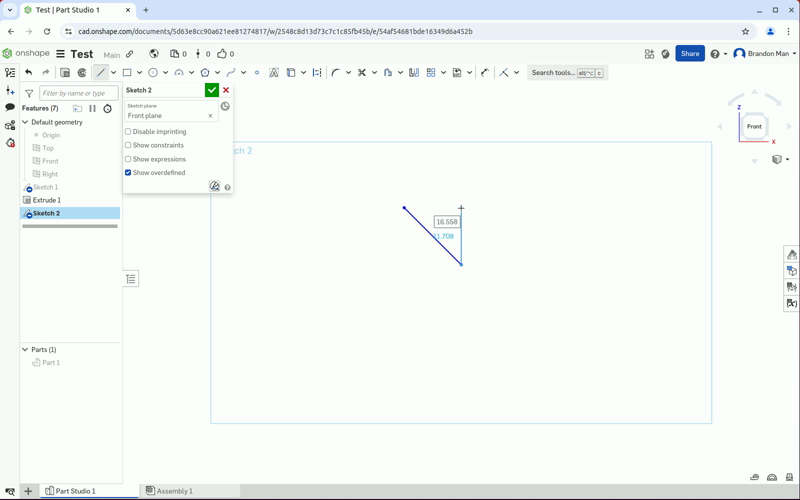
mouse_move(491, 207)
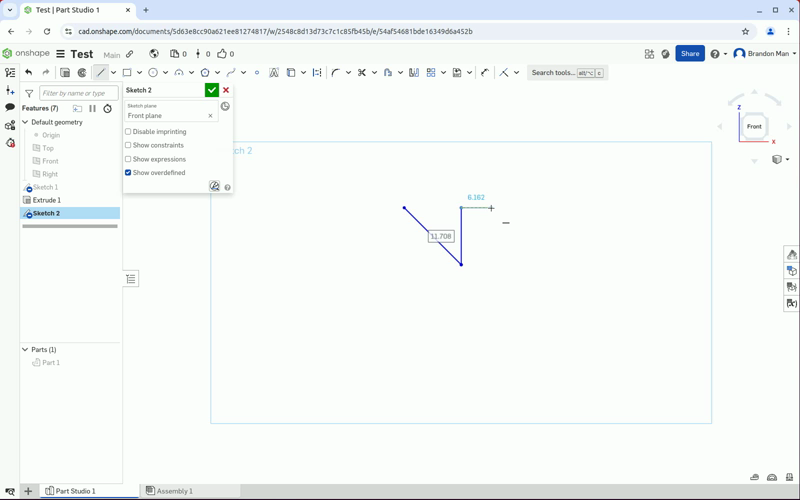
key_down(shift)
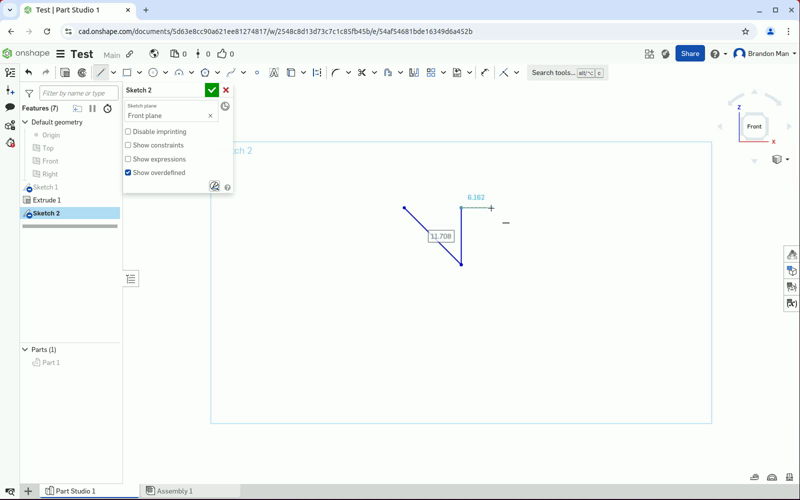
mouse_move(404, 207)
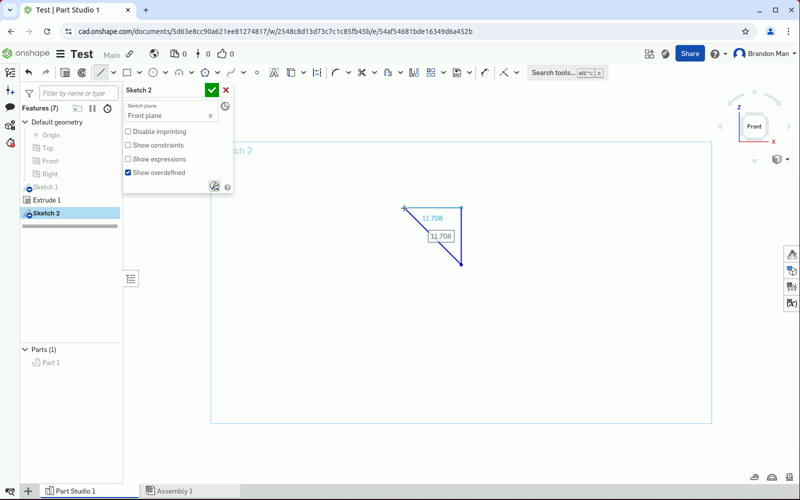
key_up(shift)
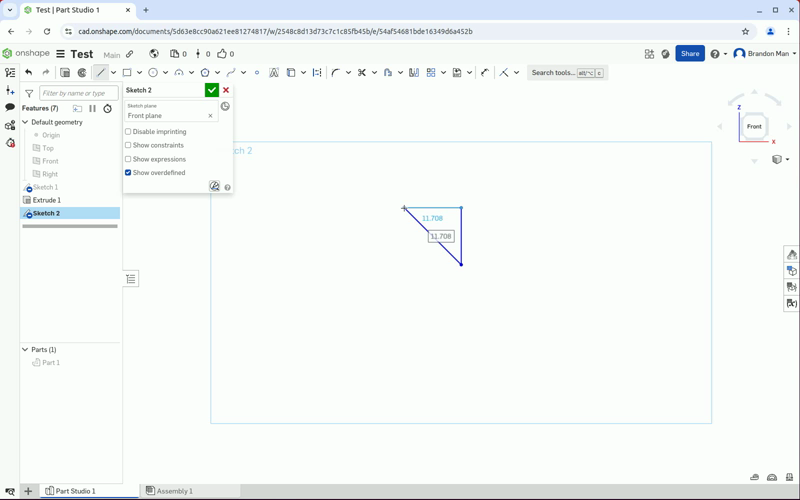
click(404, 207)
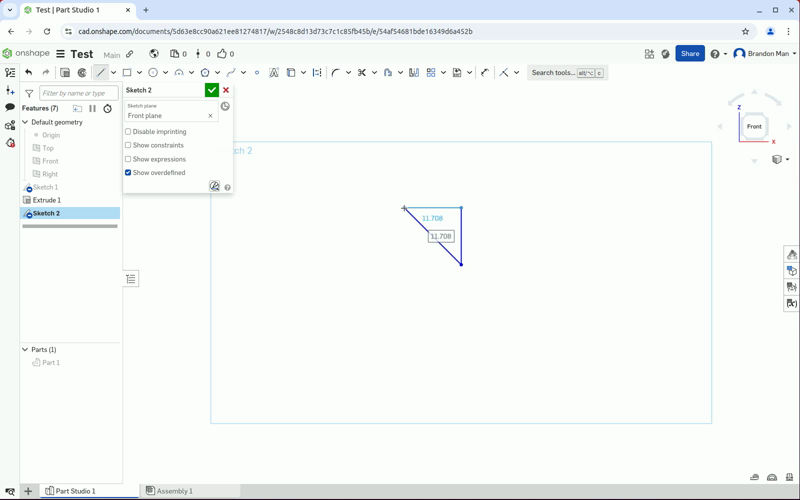
key(esc)
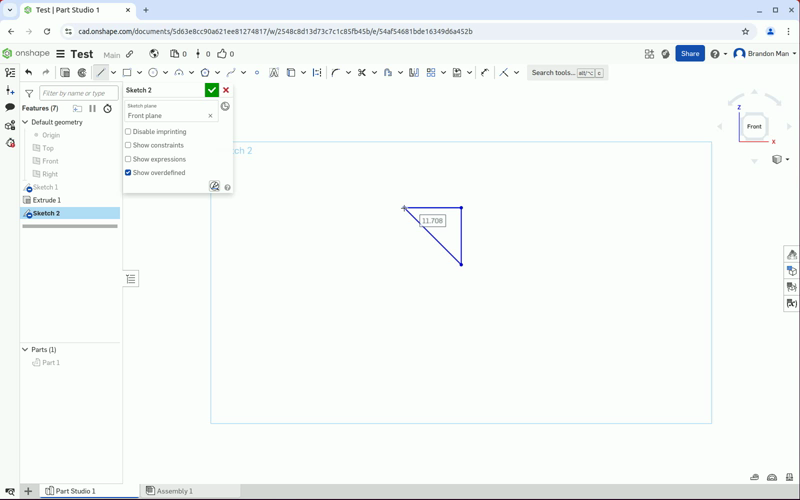
mouse_move(447, 215)
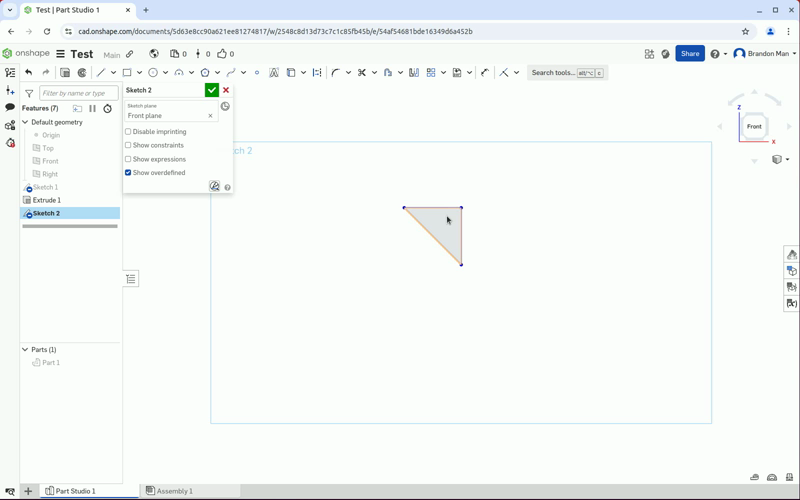
scroll(6)
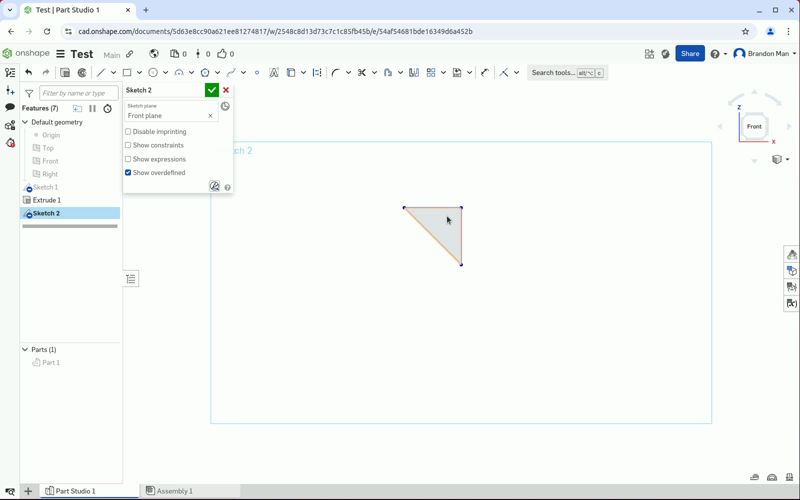
scroll(6)
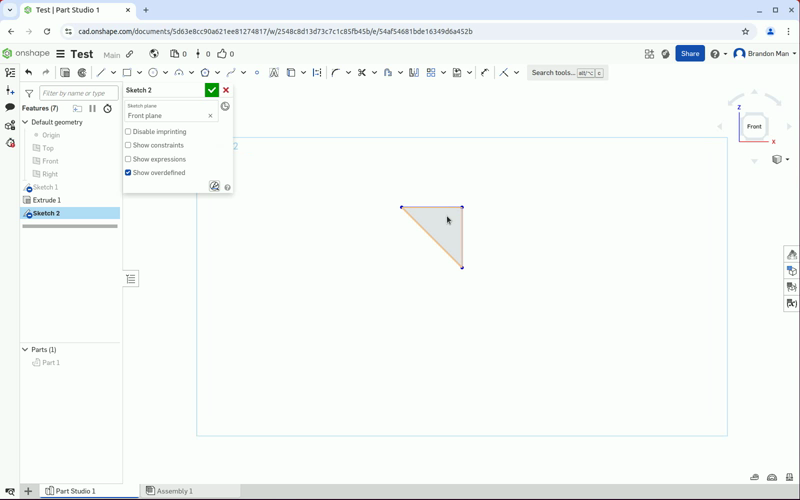
scroll(6)
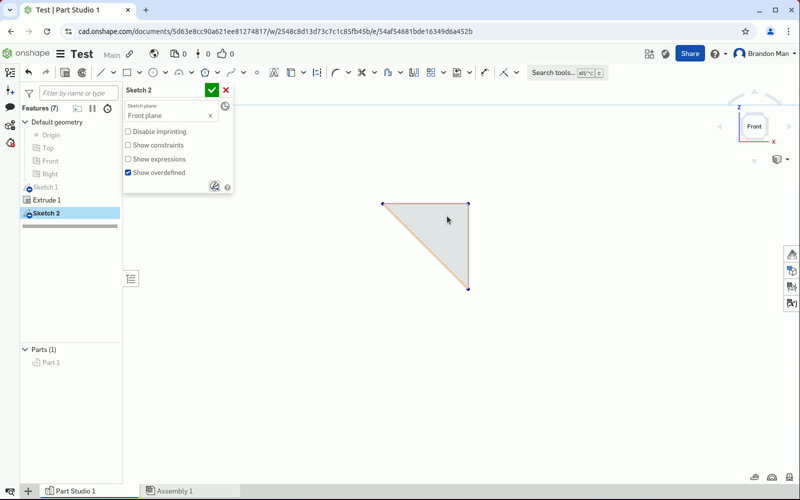
scroll(6)
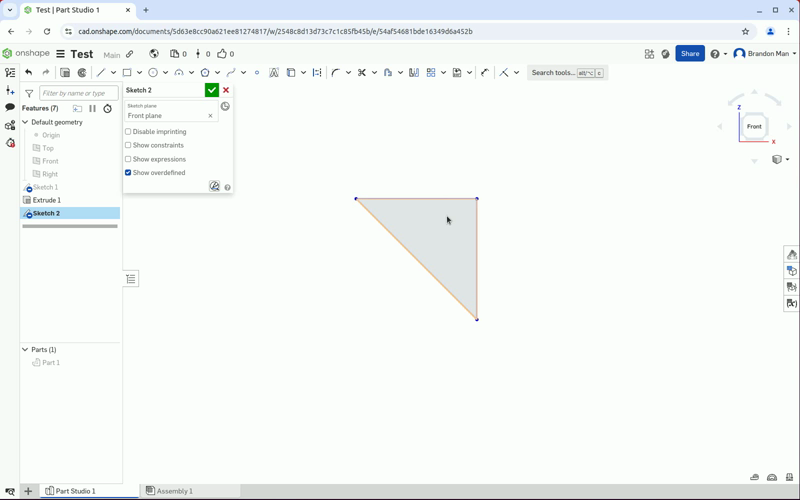
scroll(6)
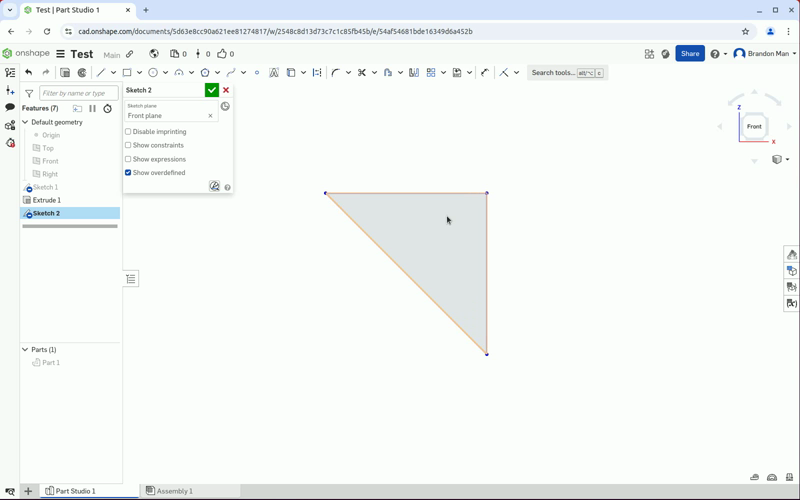
scroll(6)
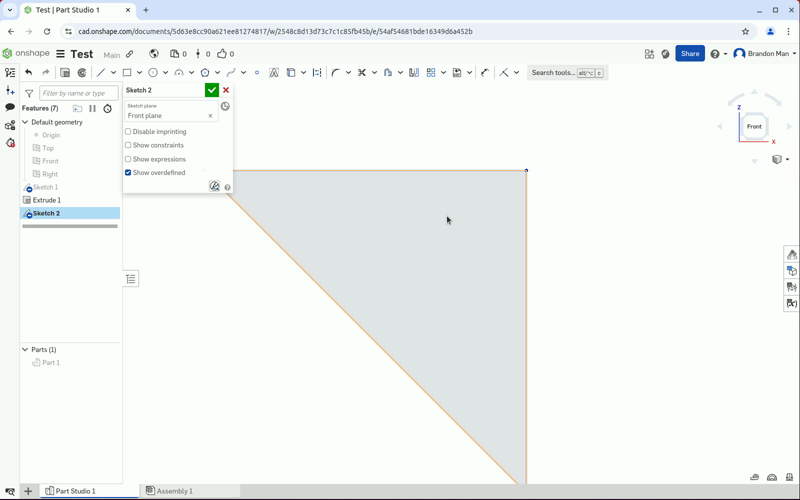
scroll(6)
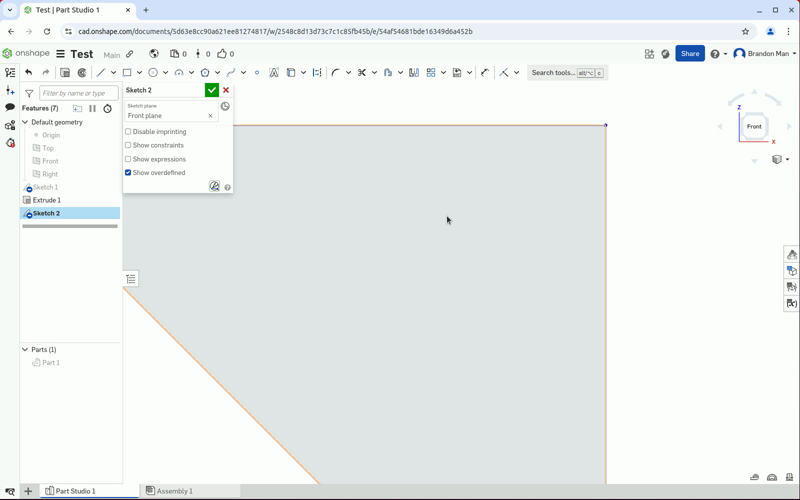
click(447, 215)
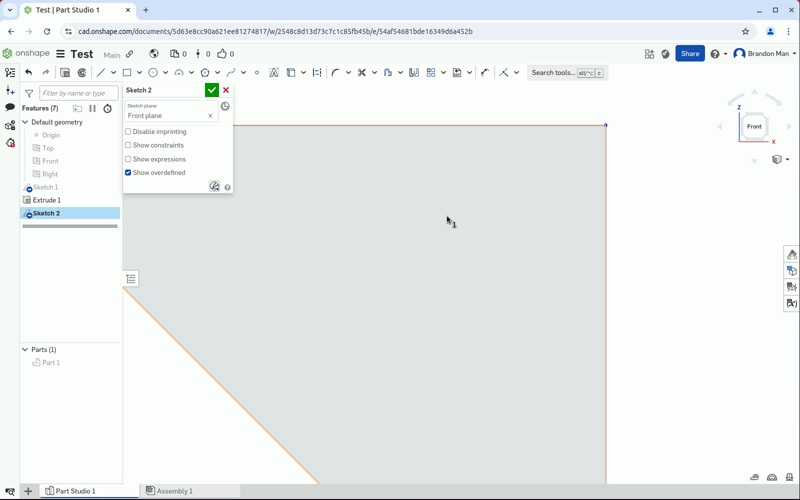
scroll(-6)
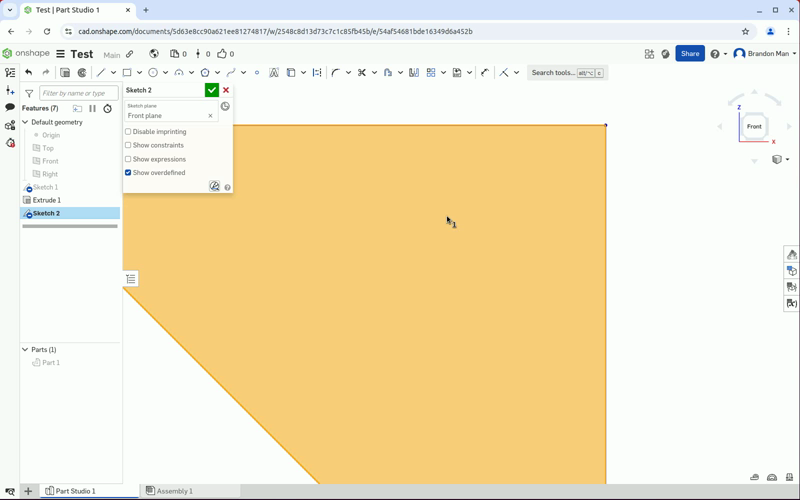
scroll(-6)
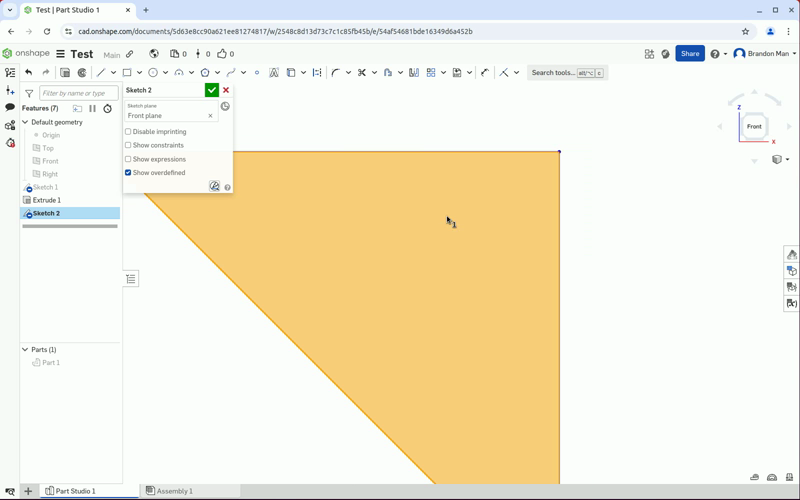
scroll(-6)
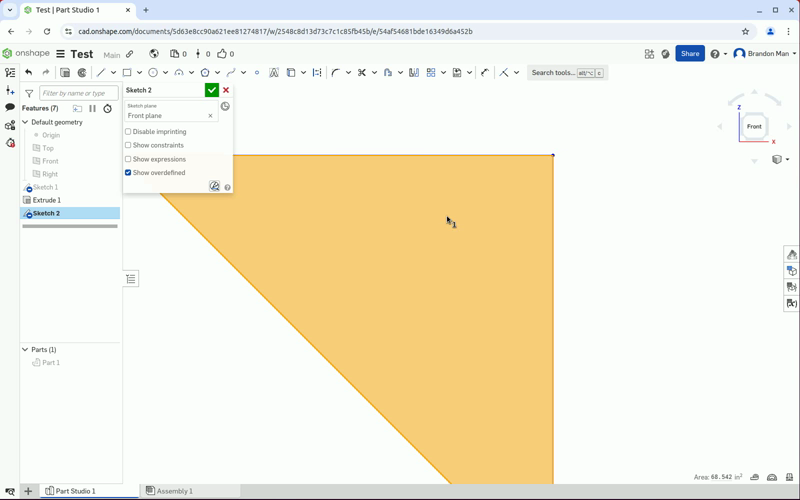
scroll(-6)
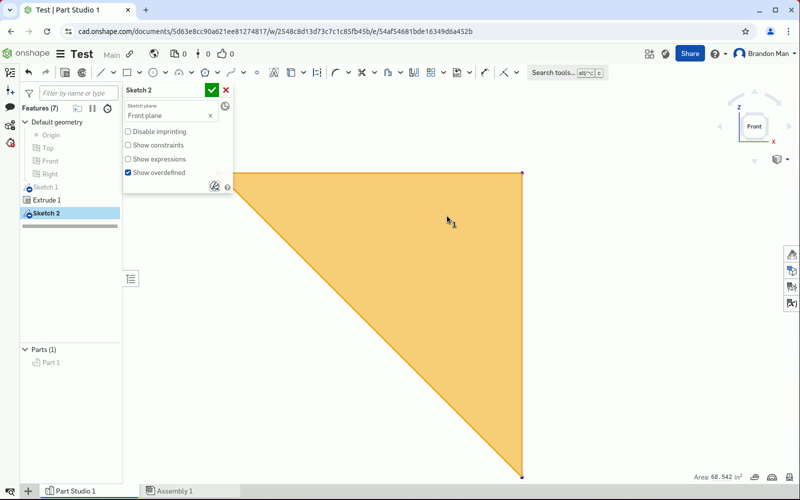
scroll(-6)
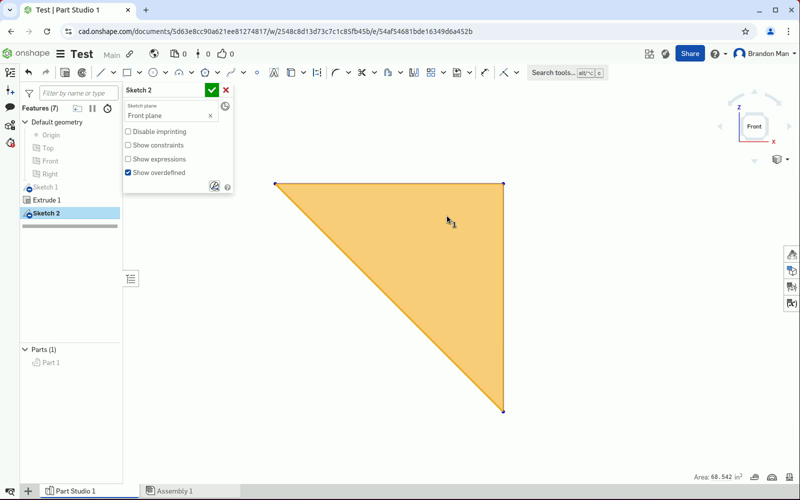
scroll(-6)
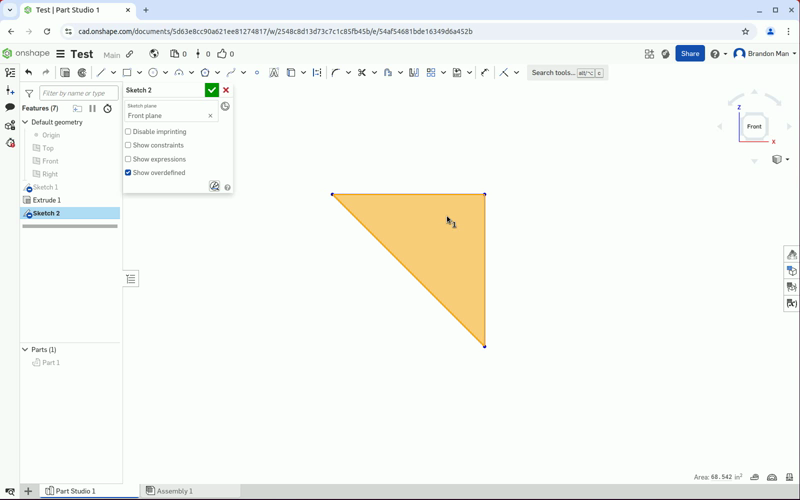
scroll(-6)
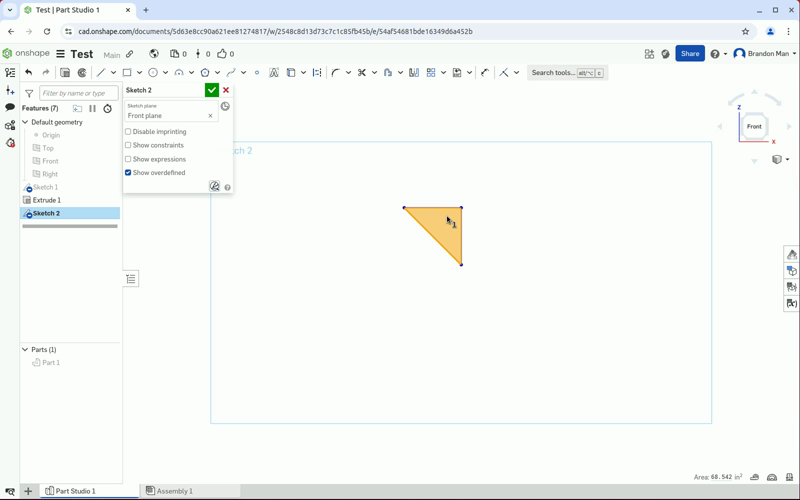
mouse_move(73, 352)
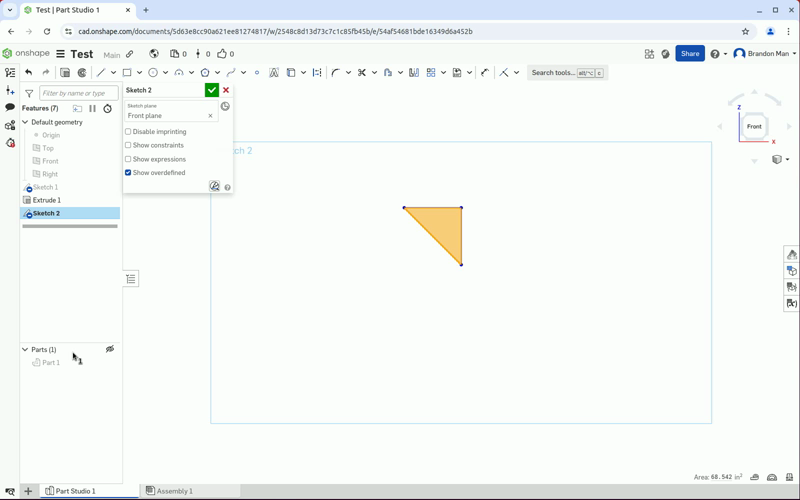
key(shift+y)
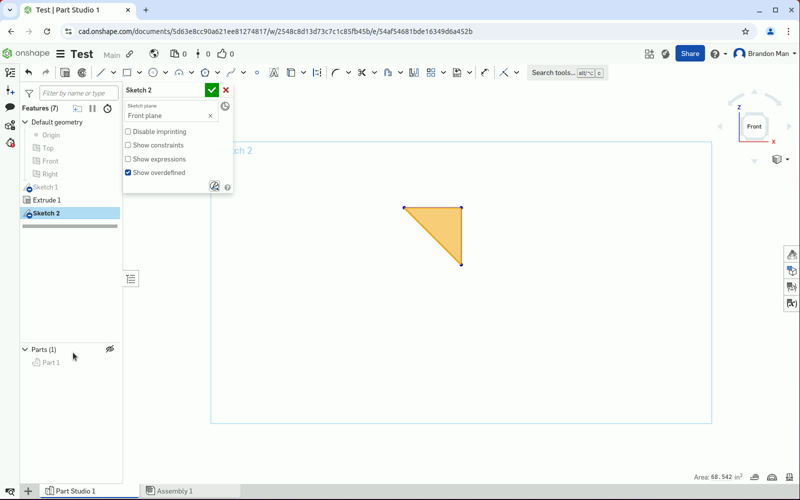
key(shift+e)
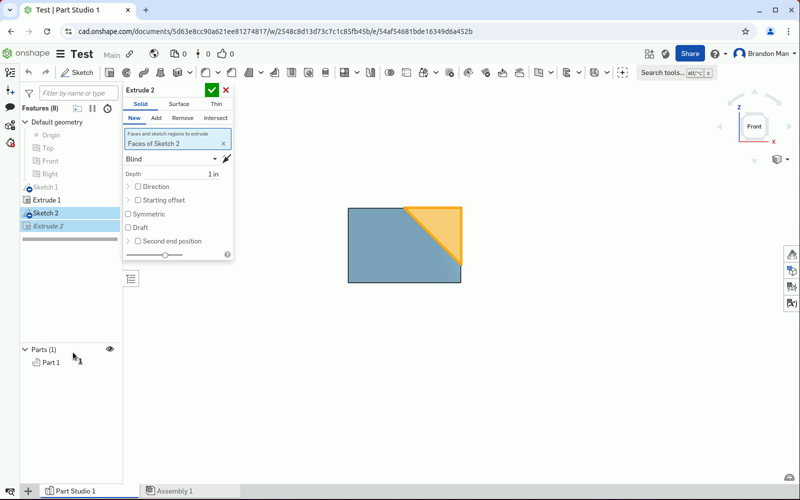
mouse_move(143, 106)
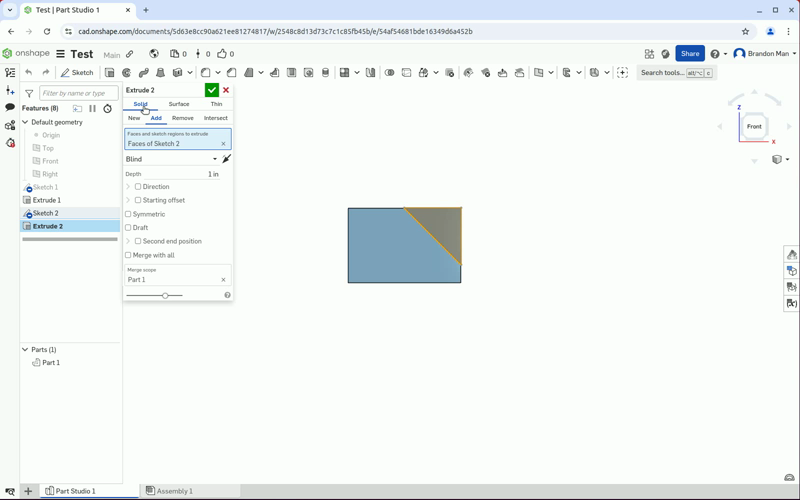
click(143, 106)
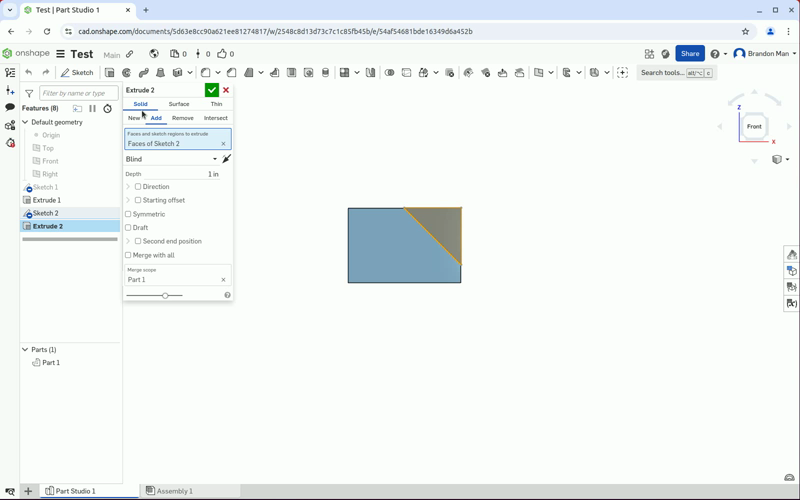
mouse_move(137, 120)
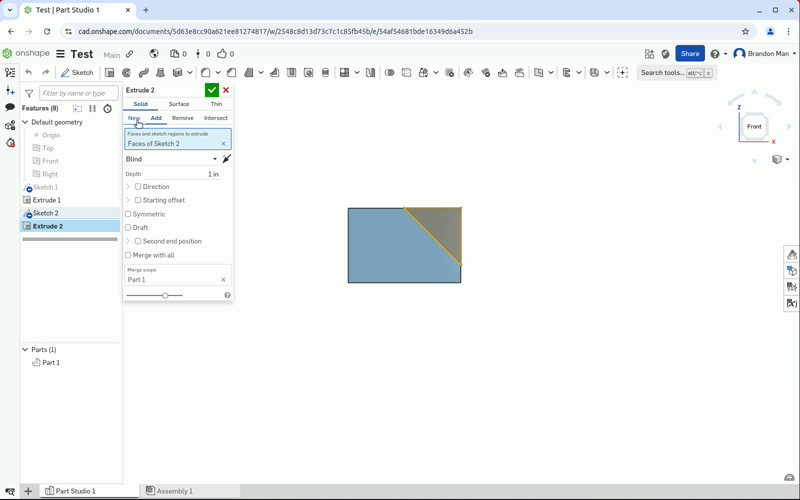
click(137, 120)
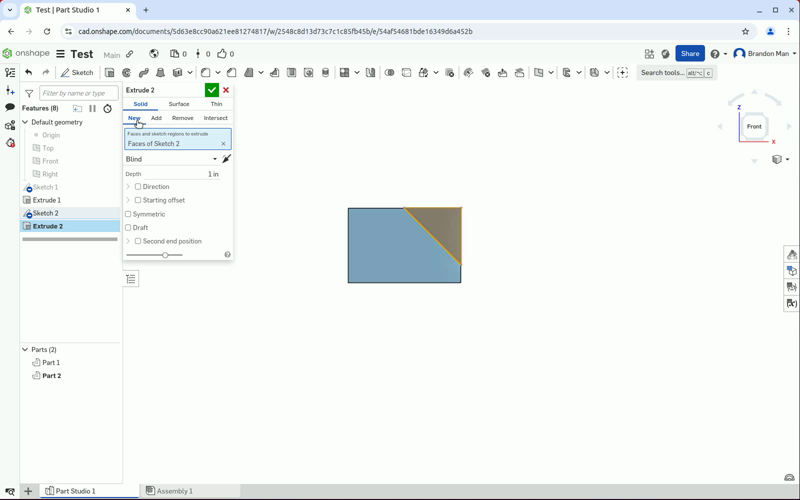
key(tab, 4)
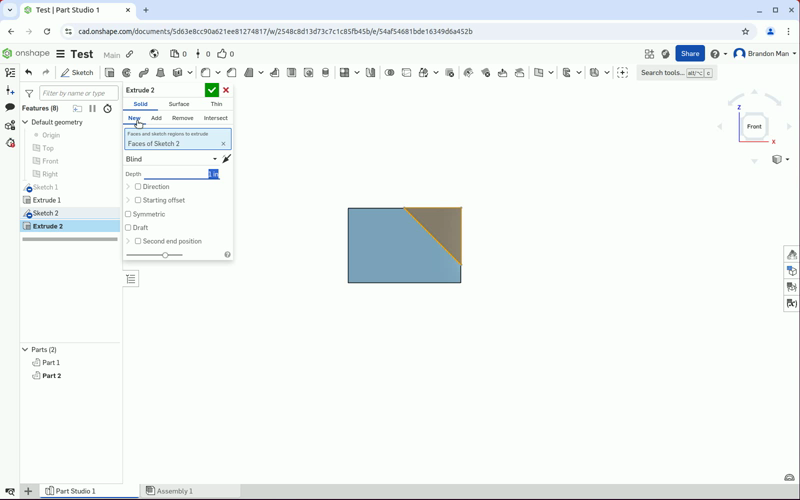
text(15.406)
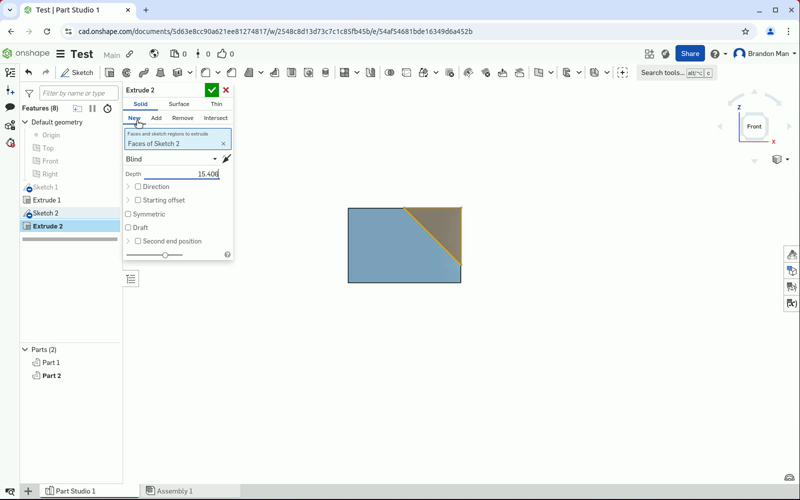
key(tab, 3)
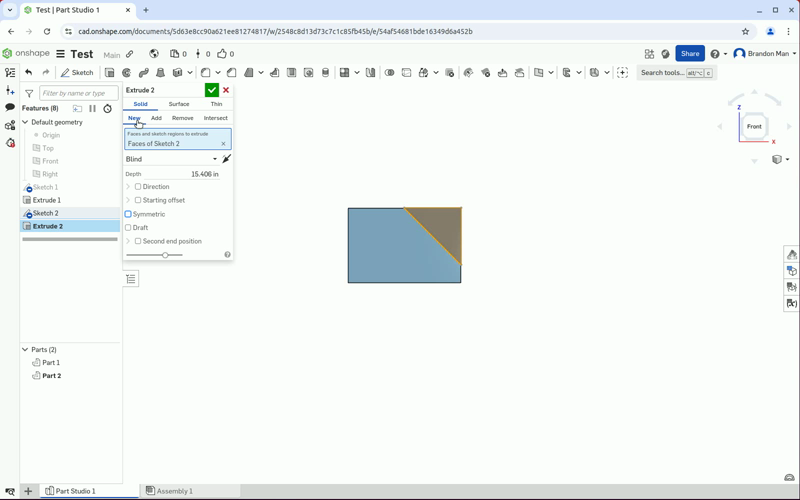
key(space)
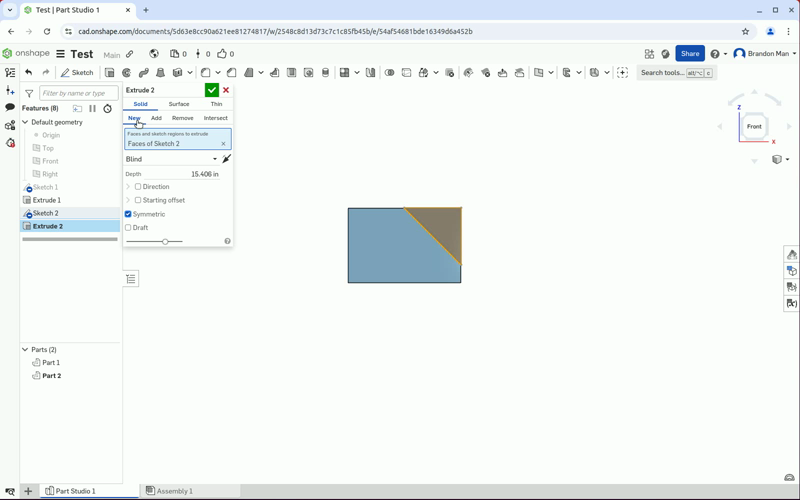
key(enter)
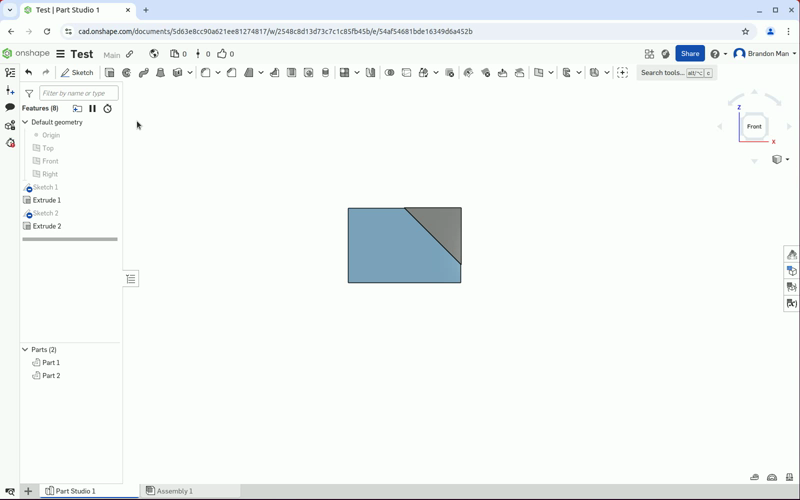
key(shift+h)
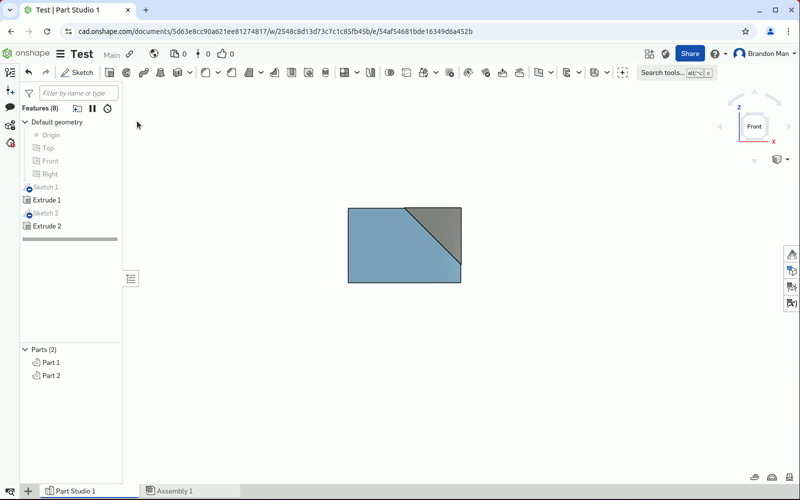
key(shift+h)
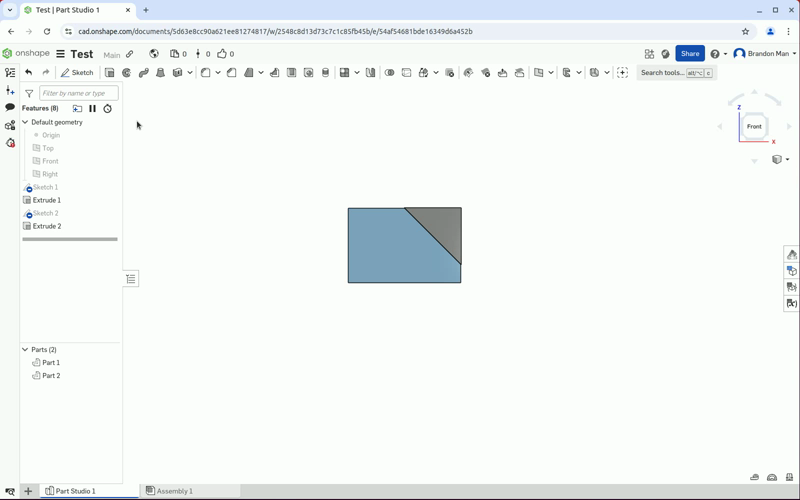
mouse_move(73, 189)
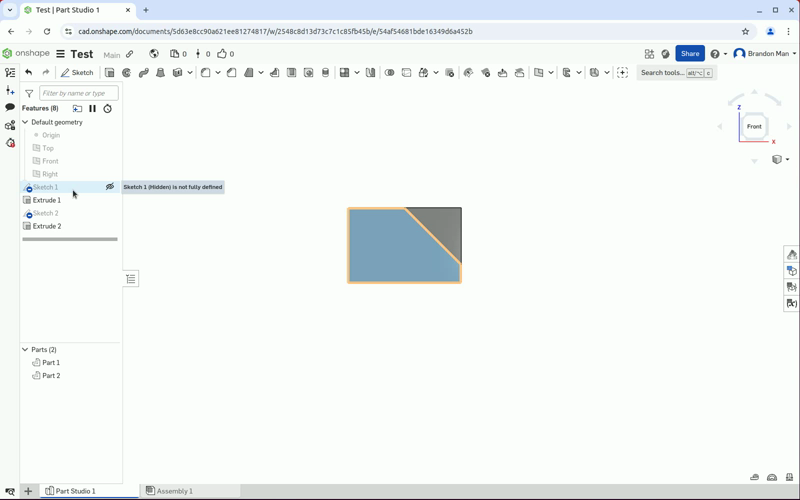
click(73, 189)
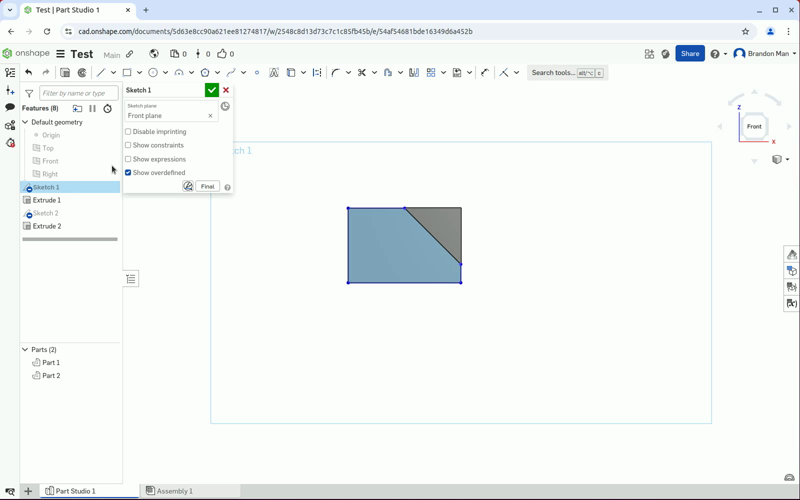
mouse_move(229, 92)
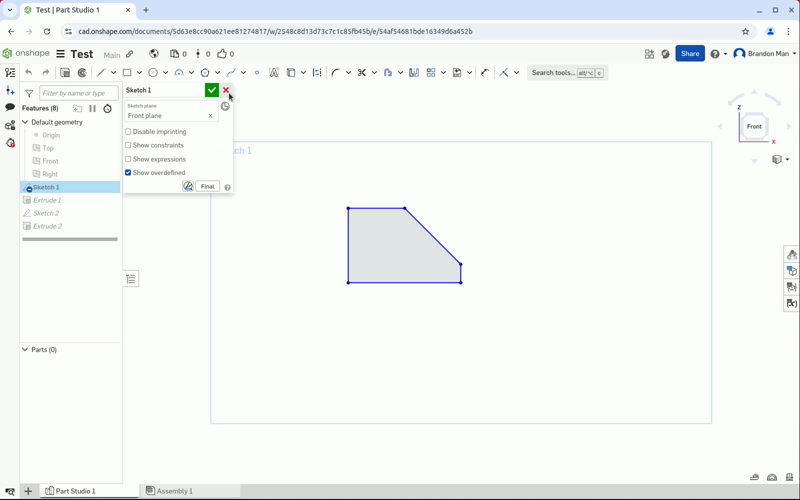
click(229, 92)
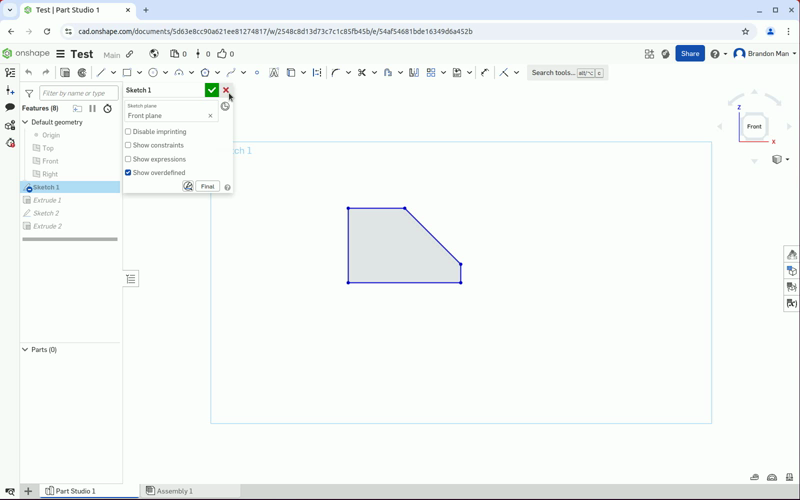
key(shift+s)
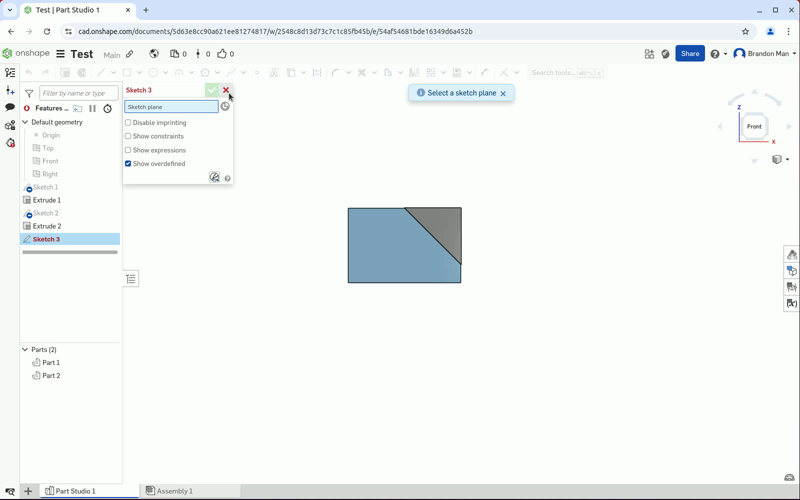
mouse_move(73, 163)
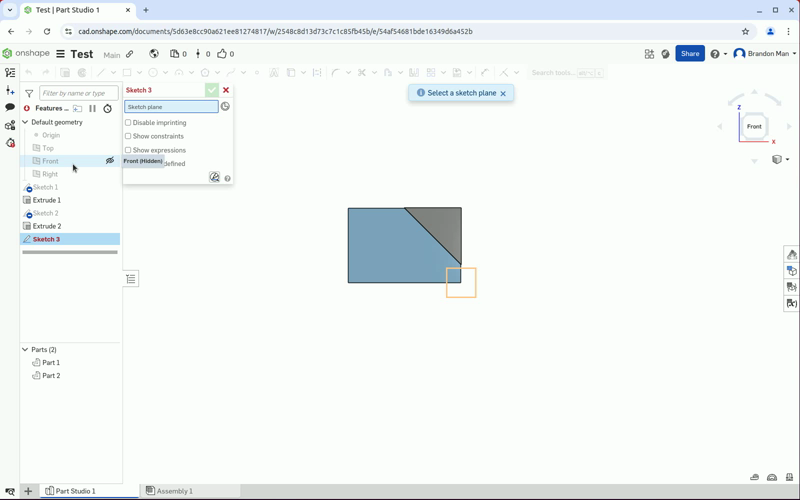
click(73, 163)
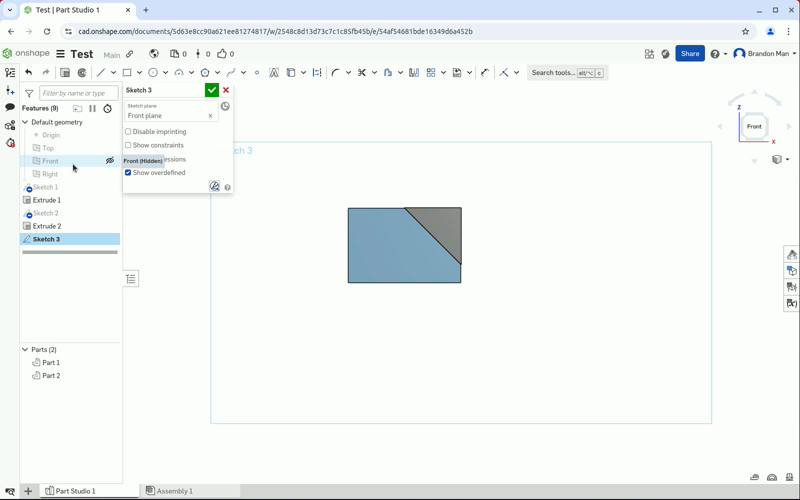
mouse_move(73, 352)
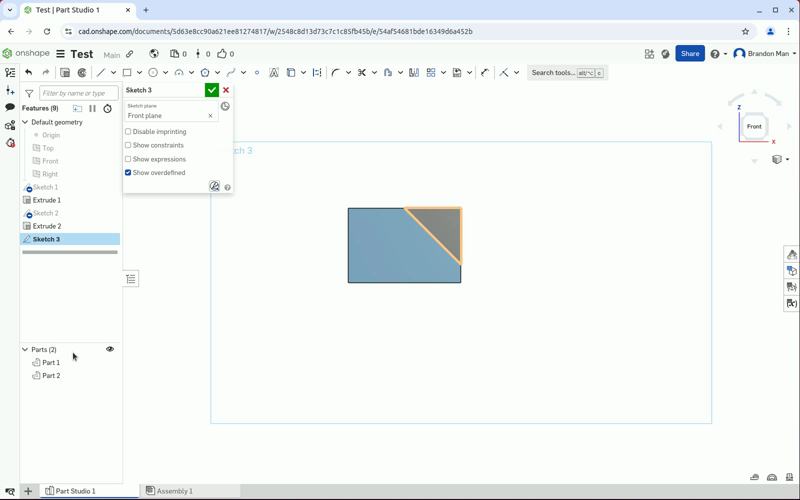
key(y)
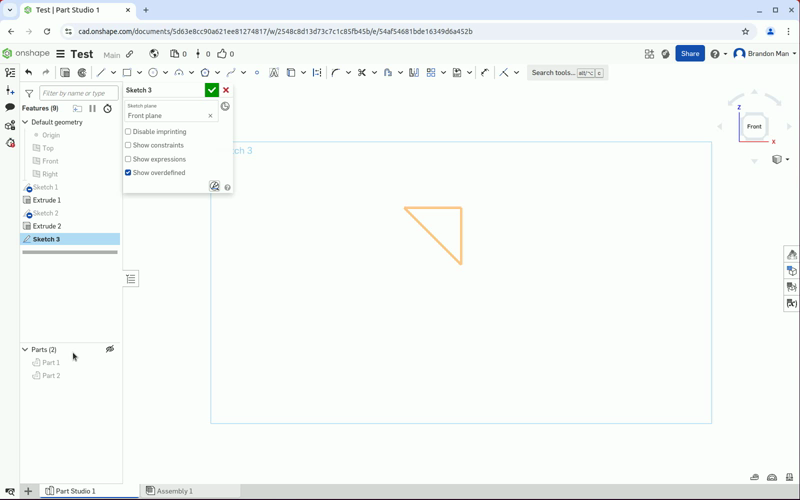
key(l)
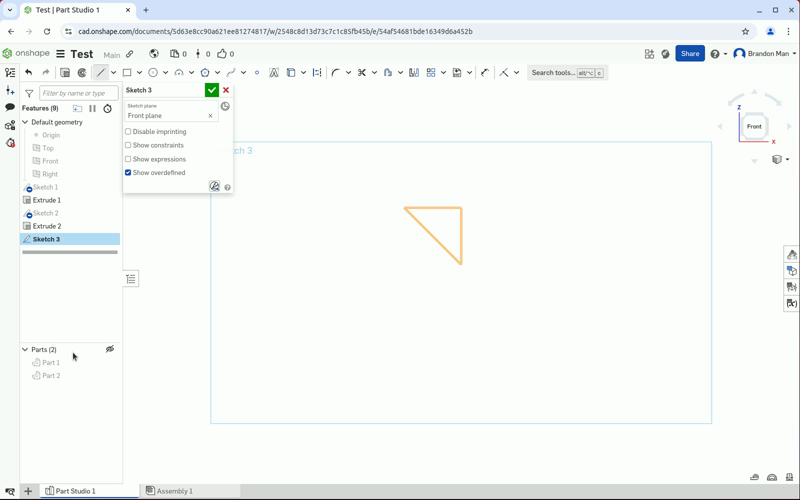
key_down(shift)
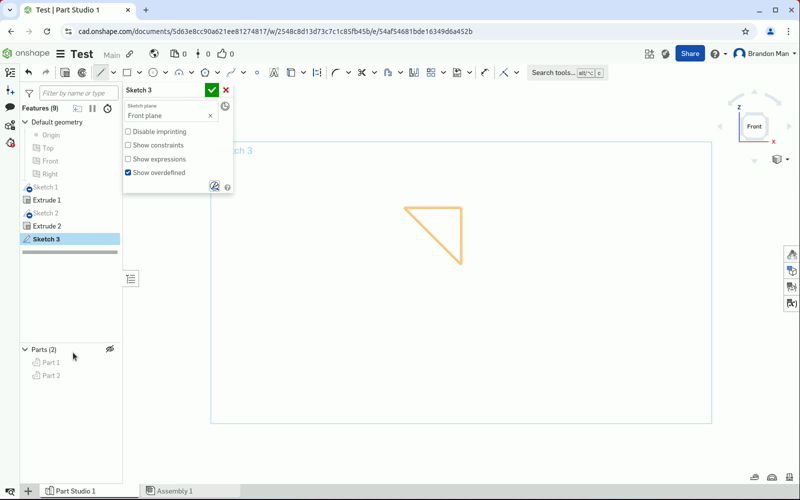
mouse_move(404, 207)
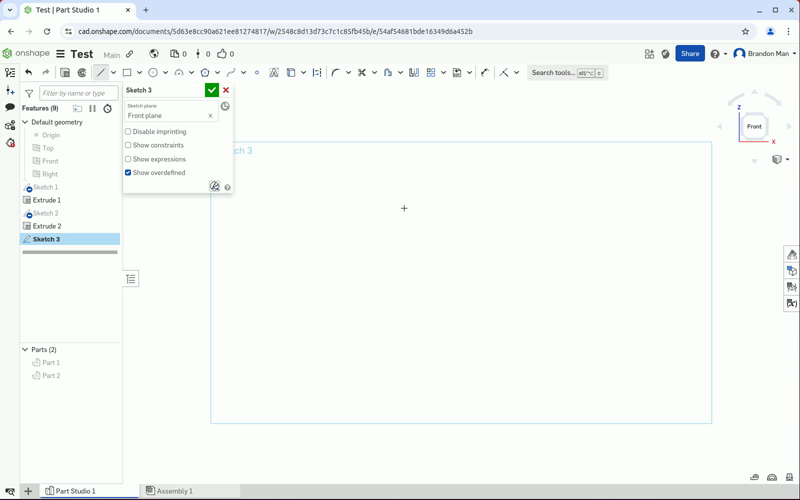
click(404, 207)
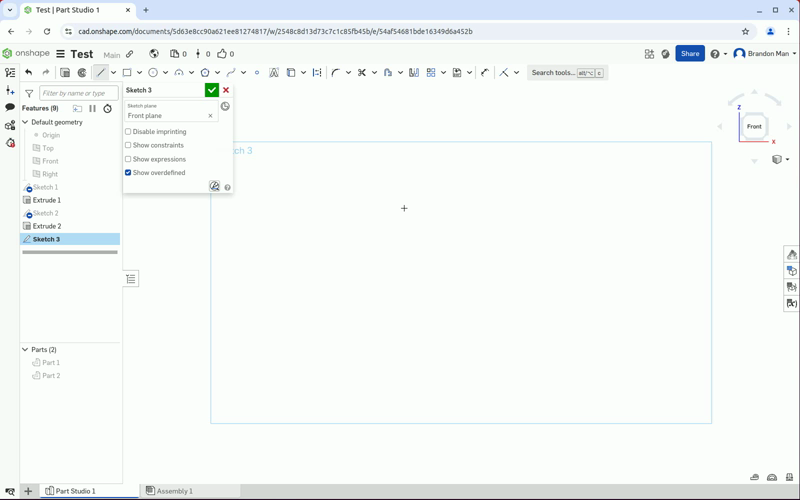
key_up(shift)
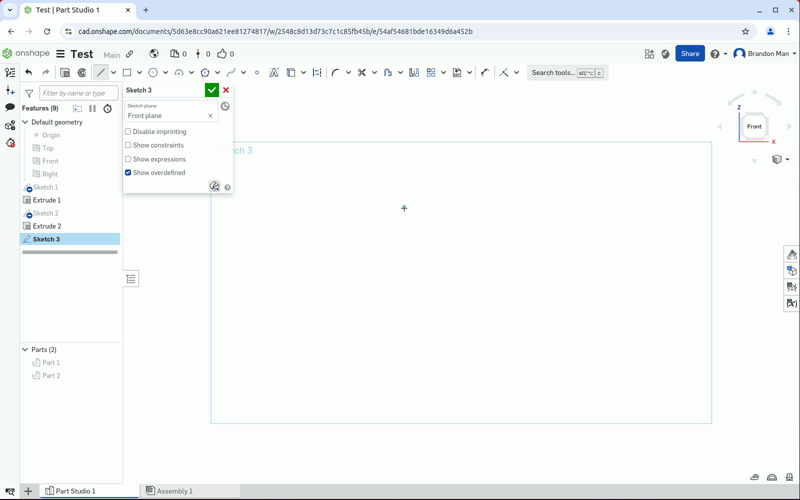
key_down(shift)
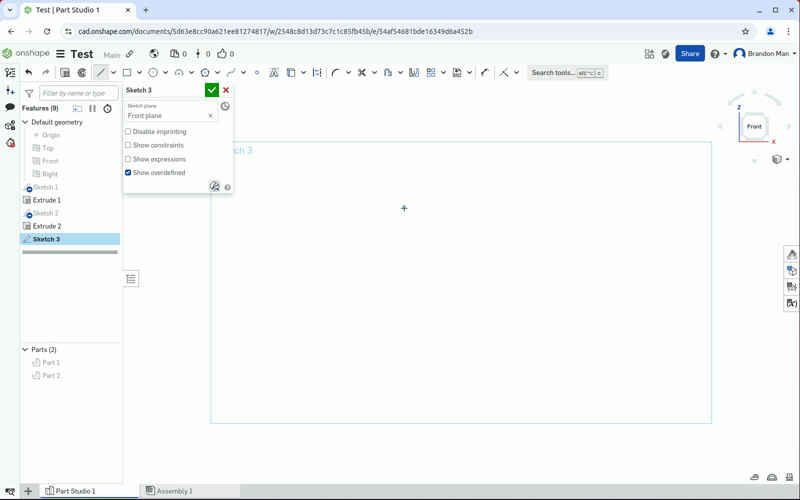
mouse_move(461, 264)
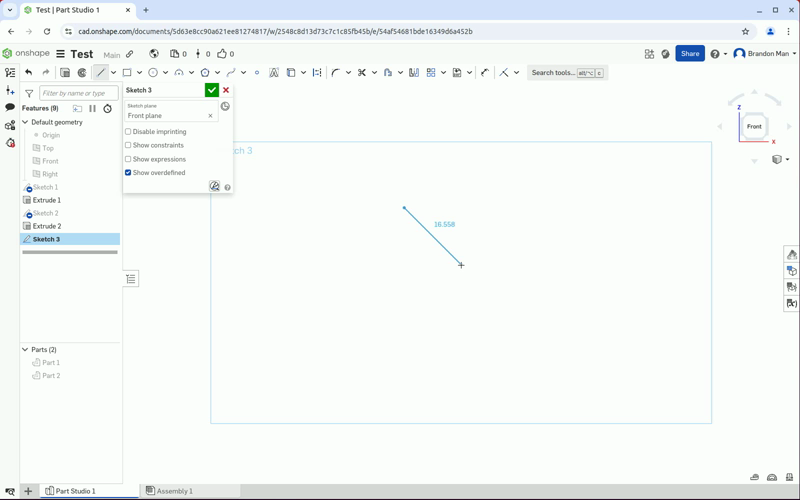
click(461, 264)
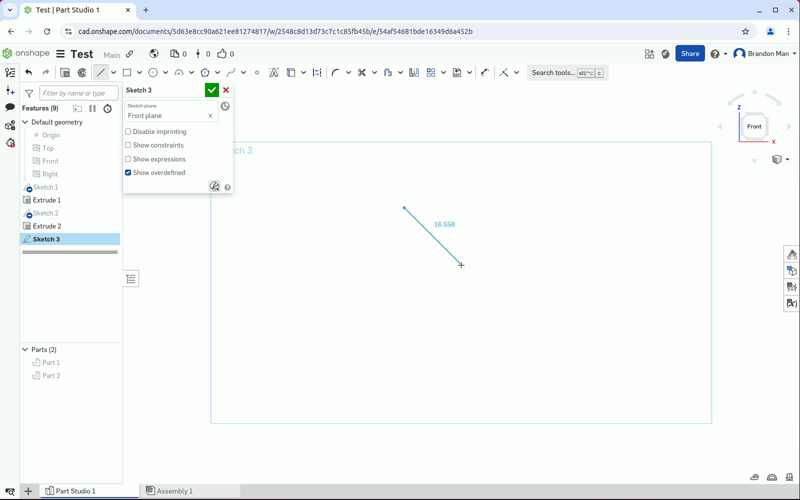
key_up(shift)
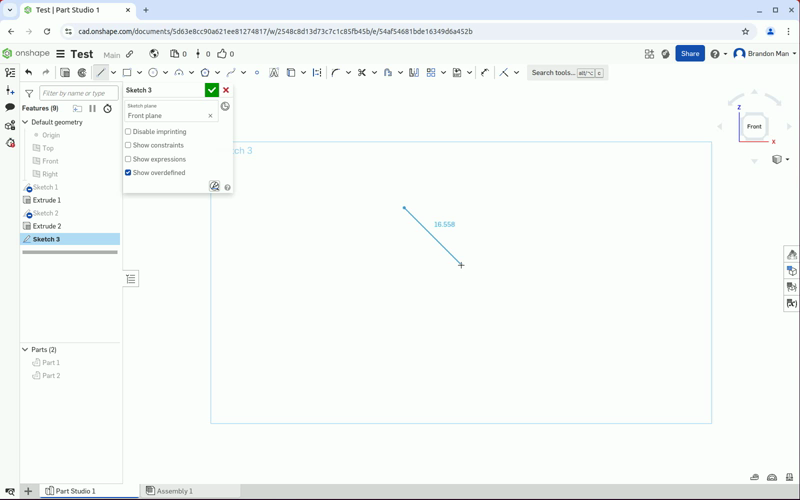
key_down(shift)
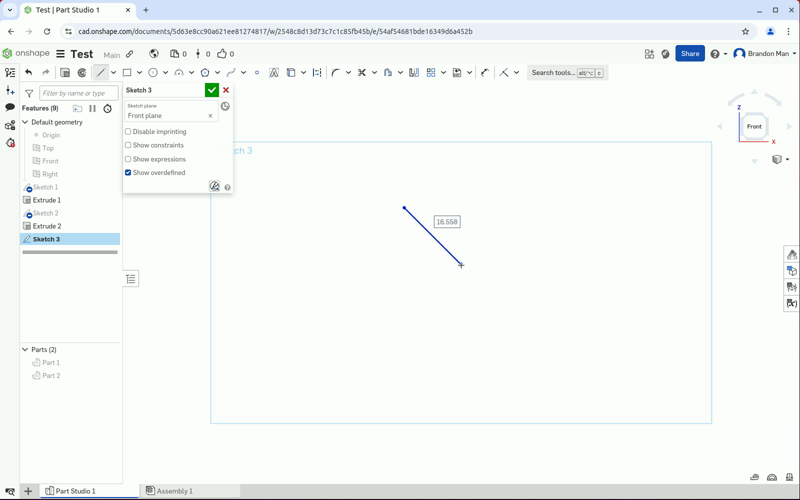
mouse_move(491, 264)
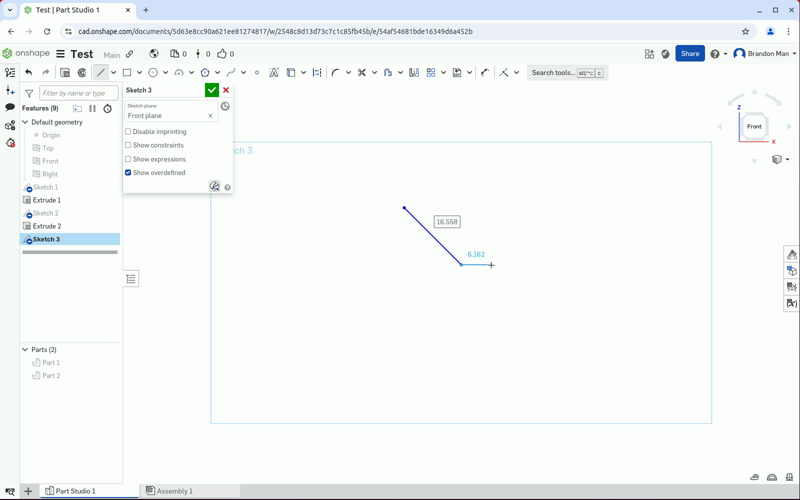
mouse_move(461, 207)
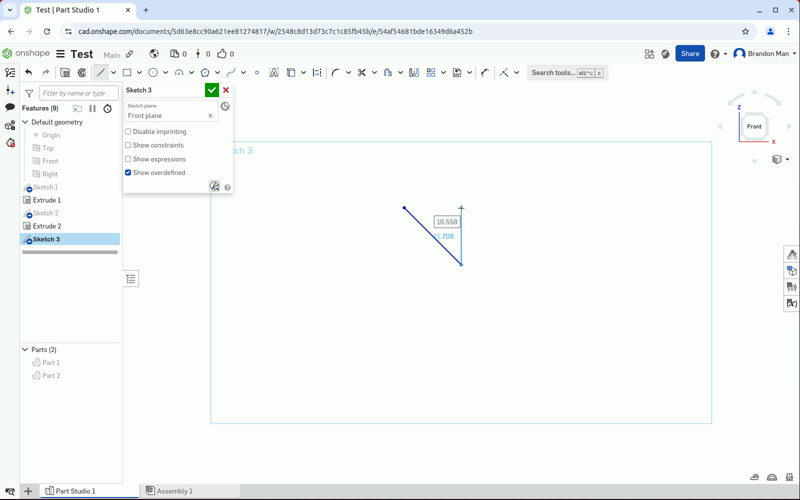
click(461, 207)
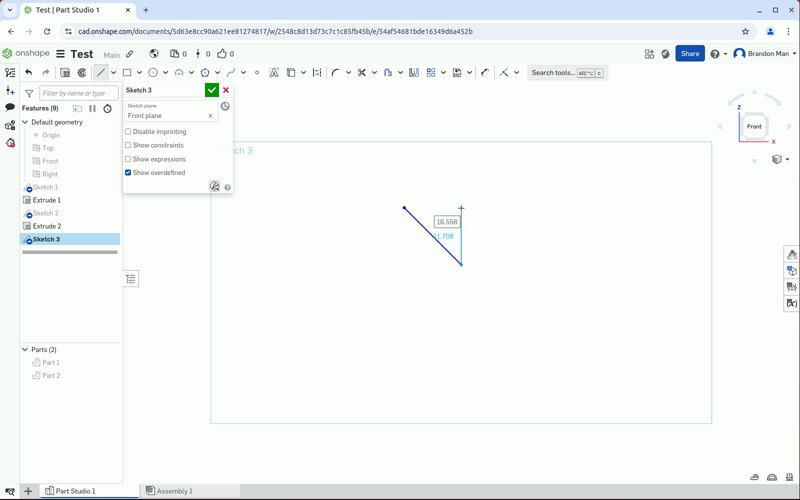
key_up(shift)
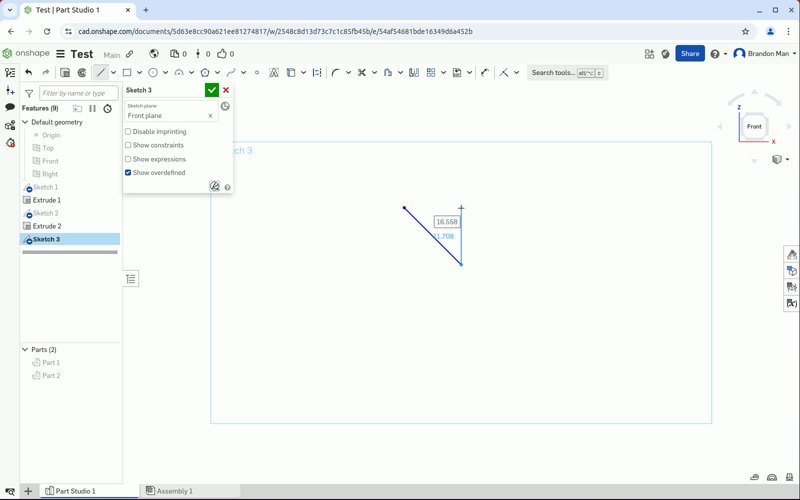
mouse_move(491, 207)
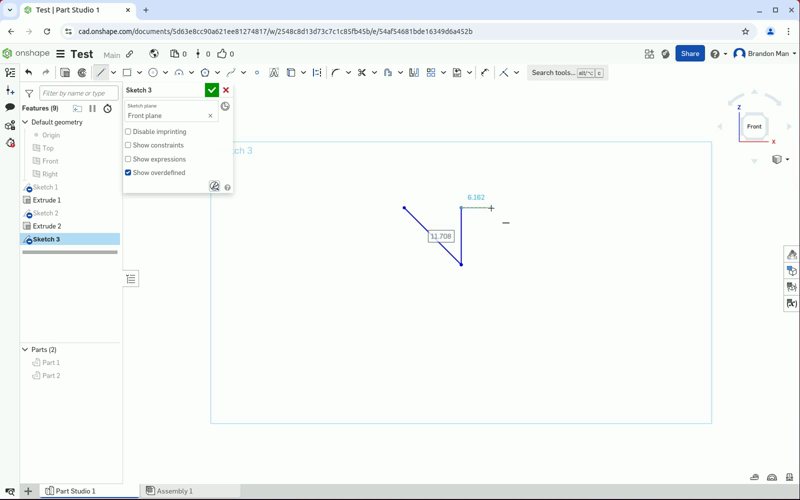
key_down(shift)
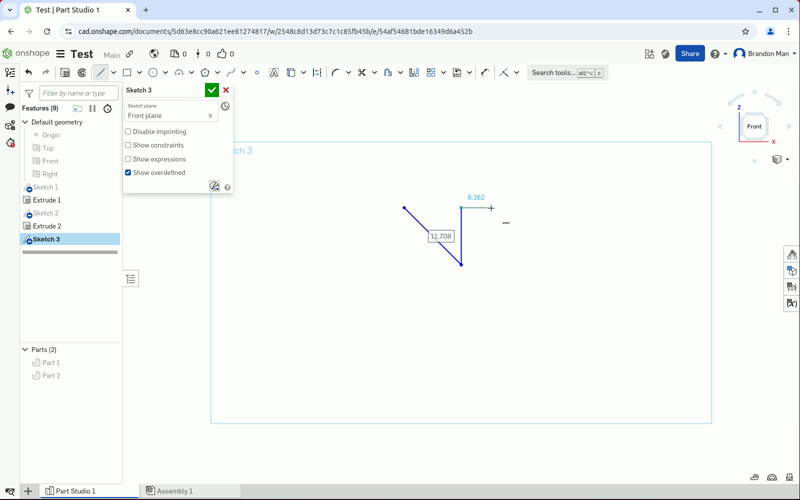
mouse_move(404, 207)
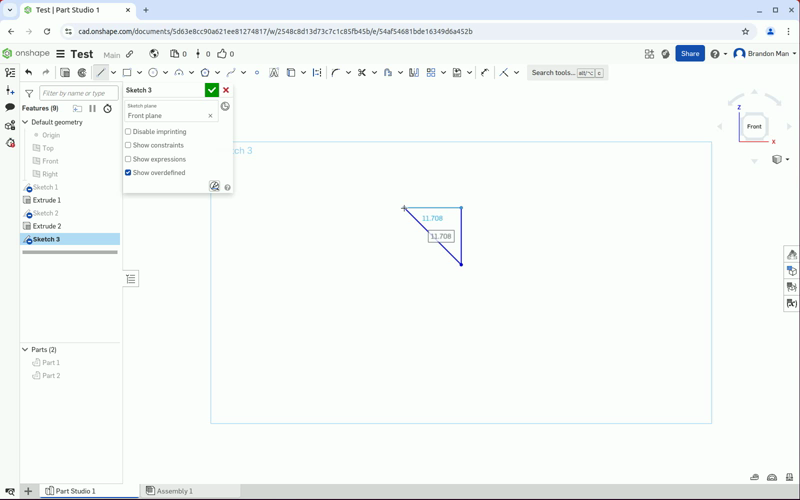
key_up(shift)
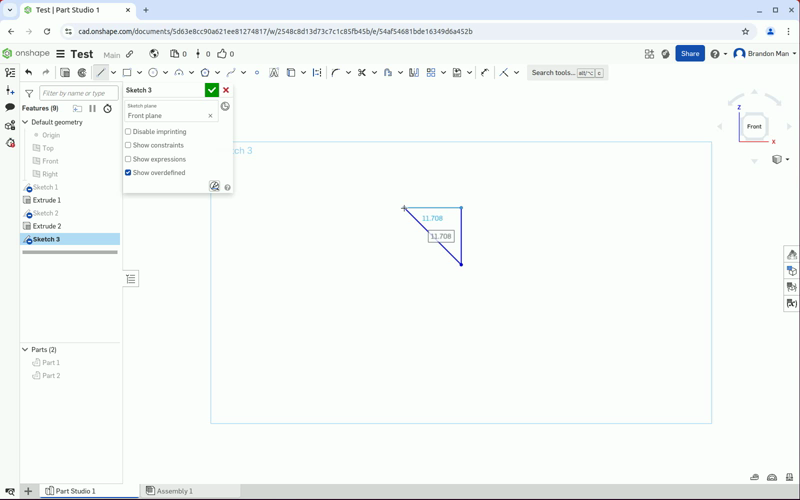
click(404, 207)
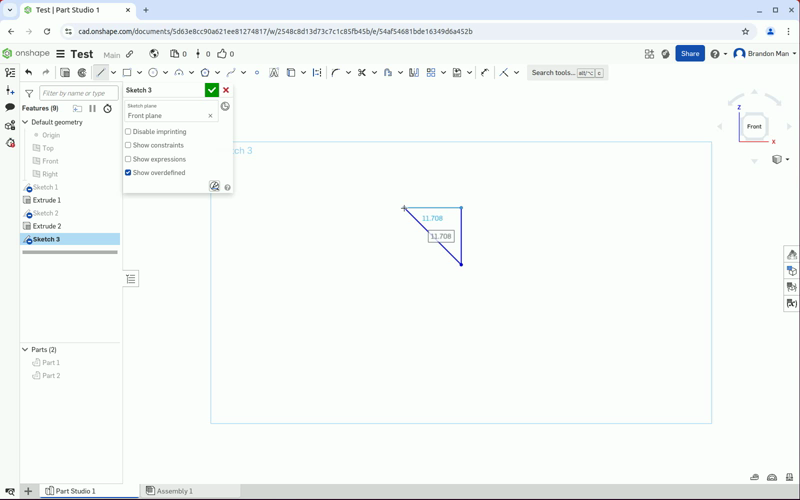
key(esc)
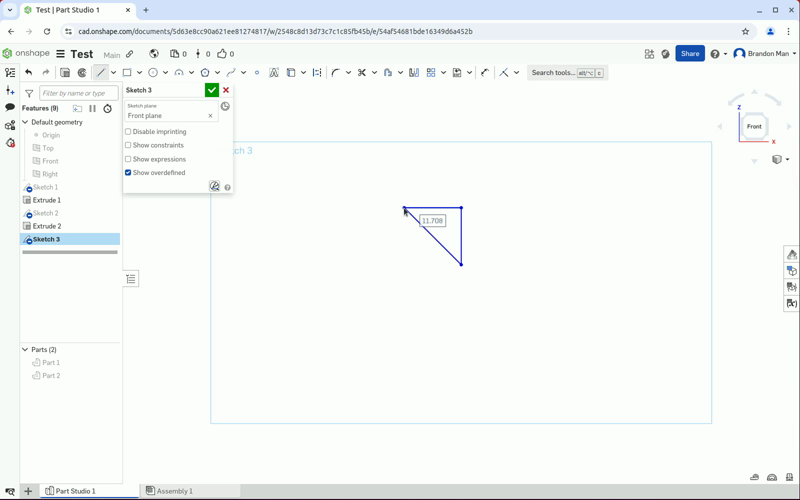
mouse_move(455, 226)
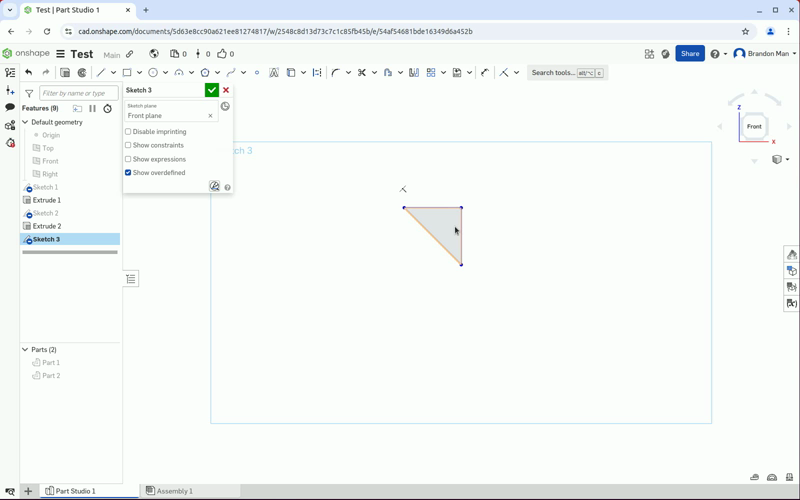
scroll(6)
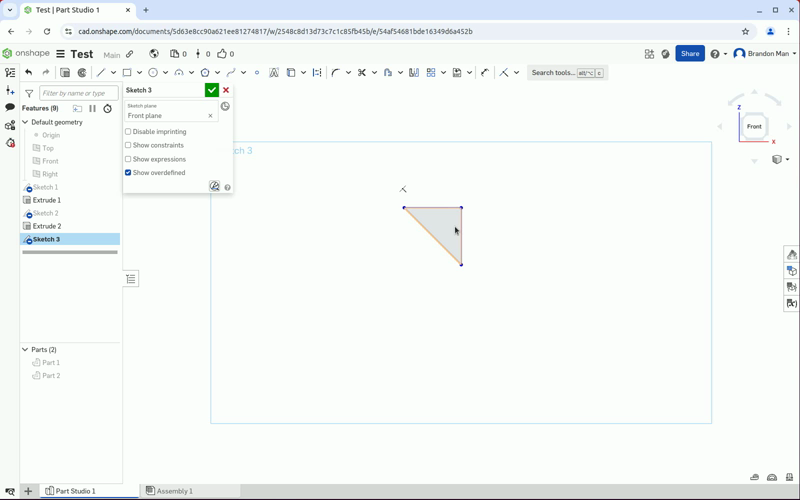
scroll(6)
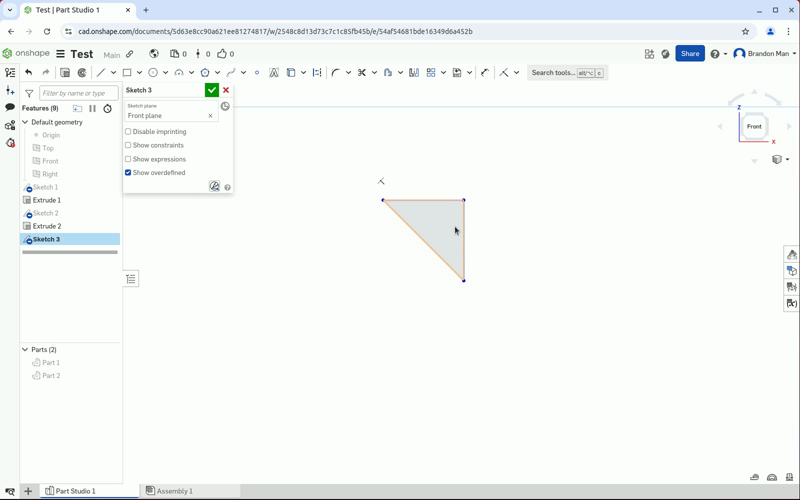
scroll(6)
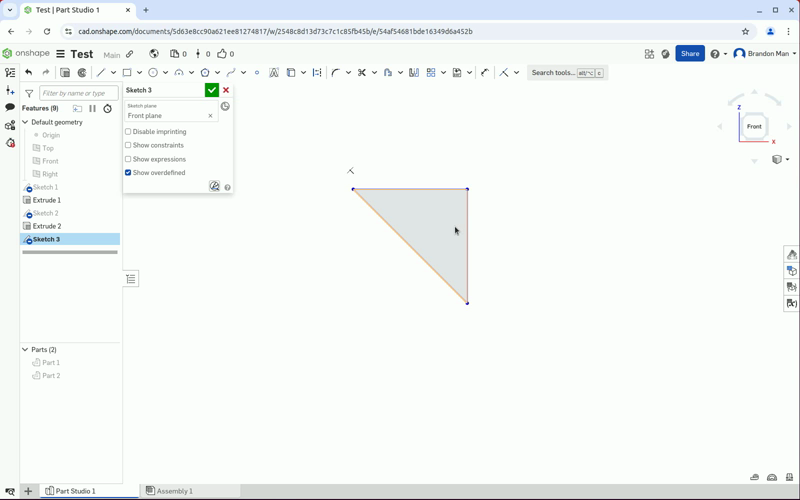
scroll(6)
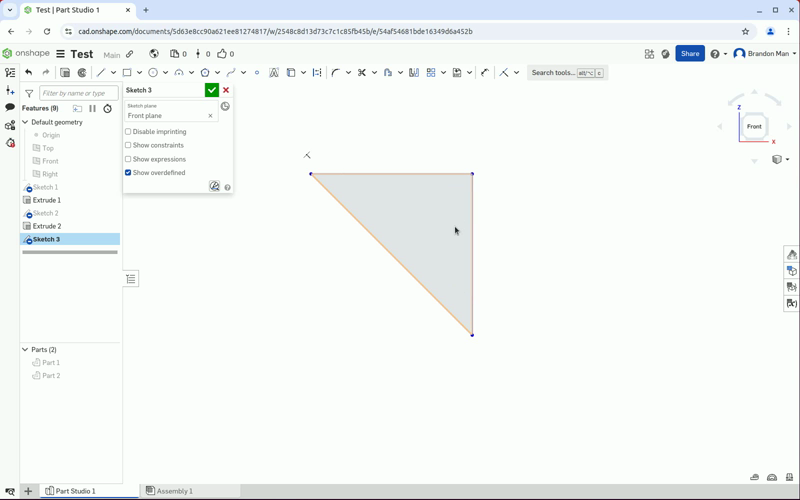
scroll(6)
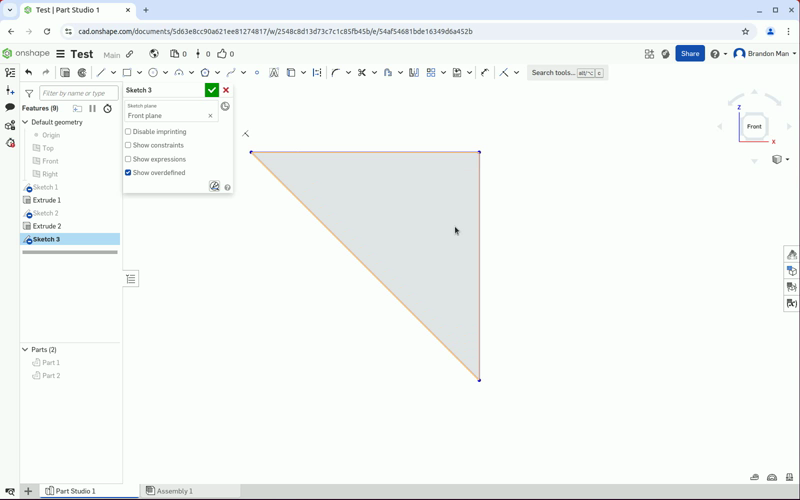
scroll(6)
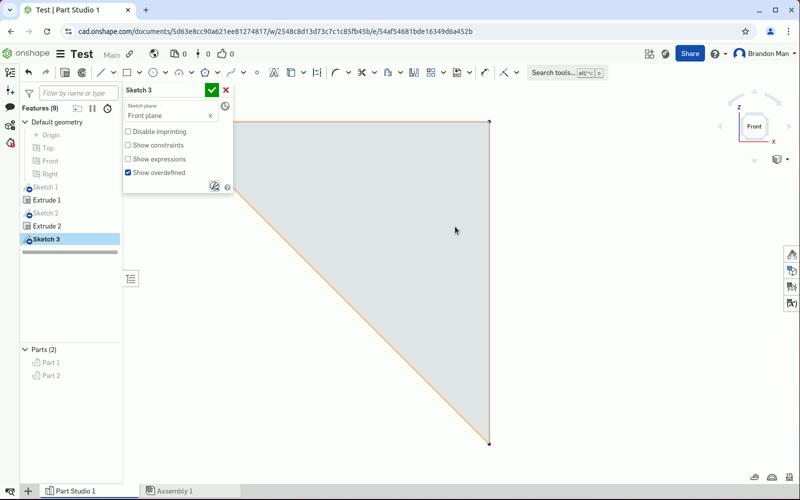
scroll(6)
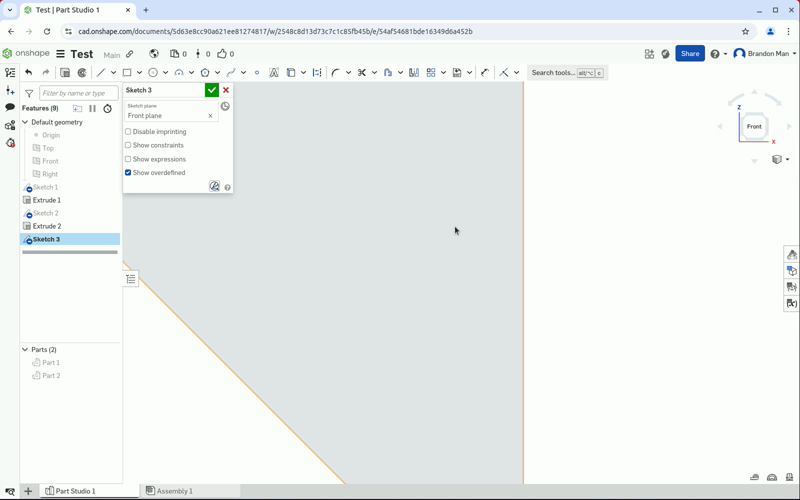
click(455, 226)
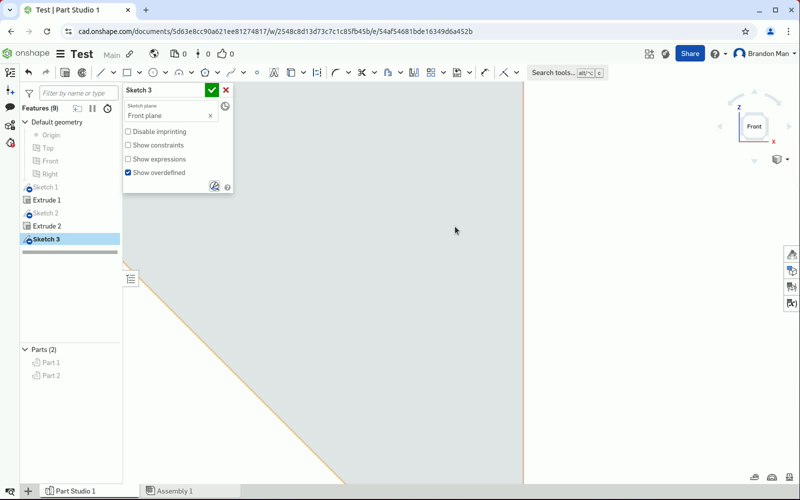
scroll(-6)
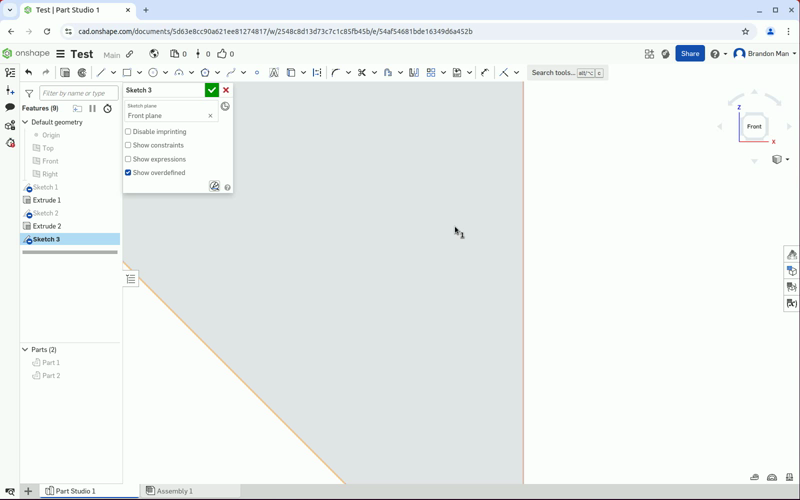
scroll(-6)
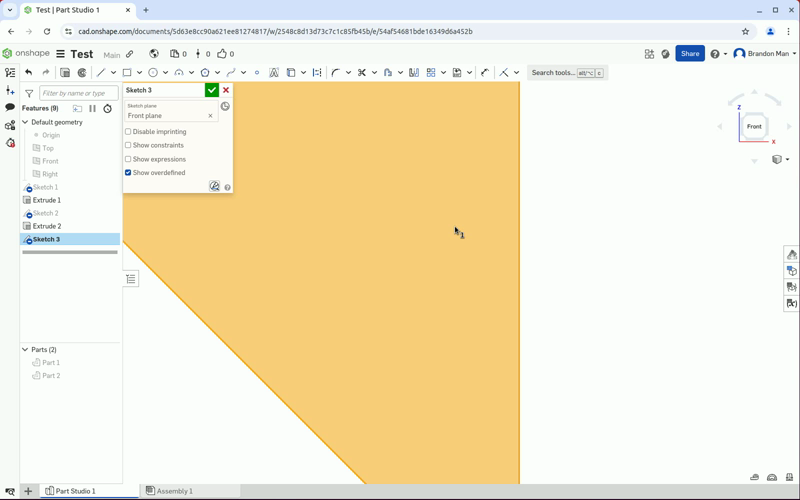
scroll(-6)
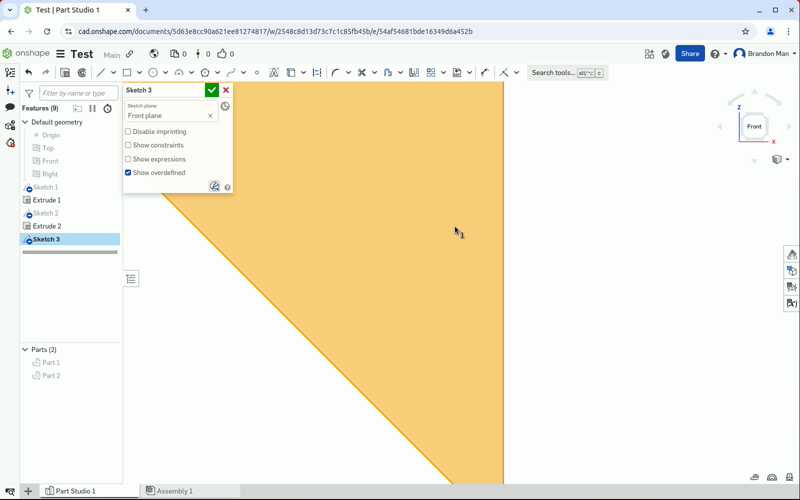
scroll(-6)
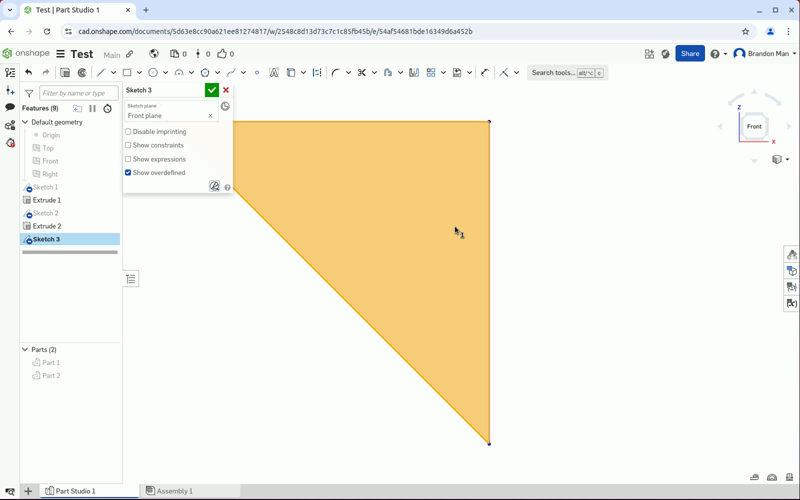
scroll(-6)
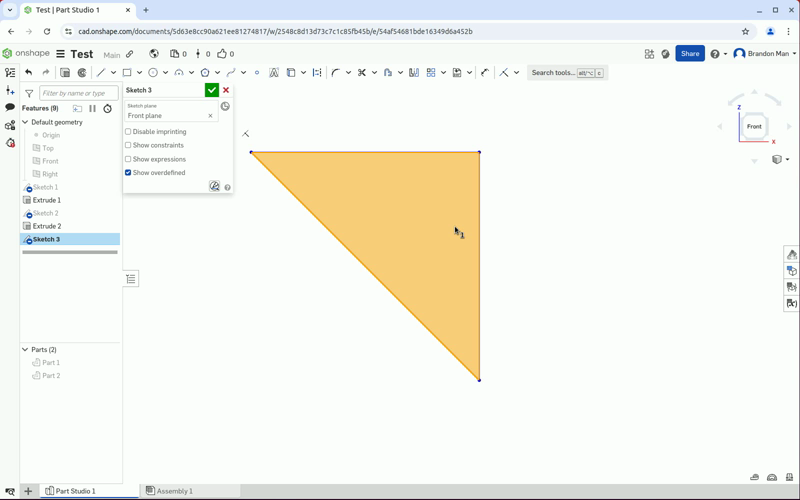
scroll(-6)
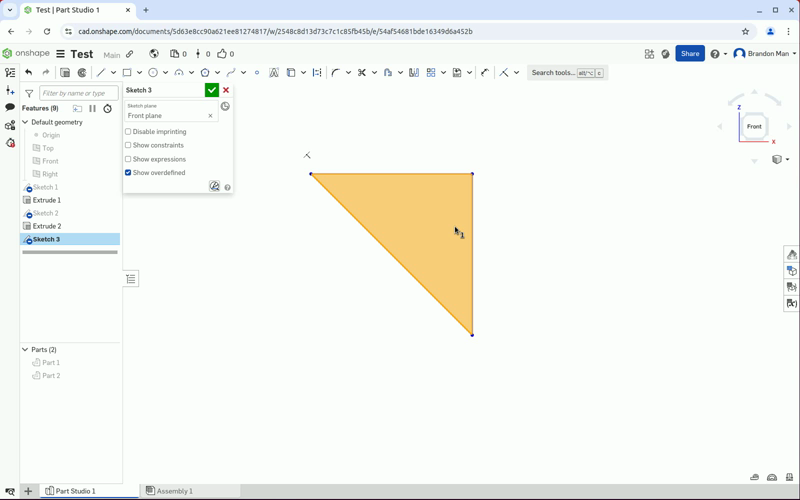
scroll(-6)
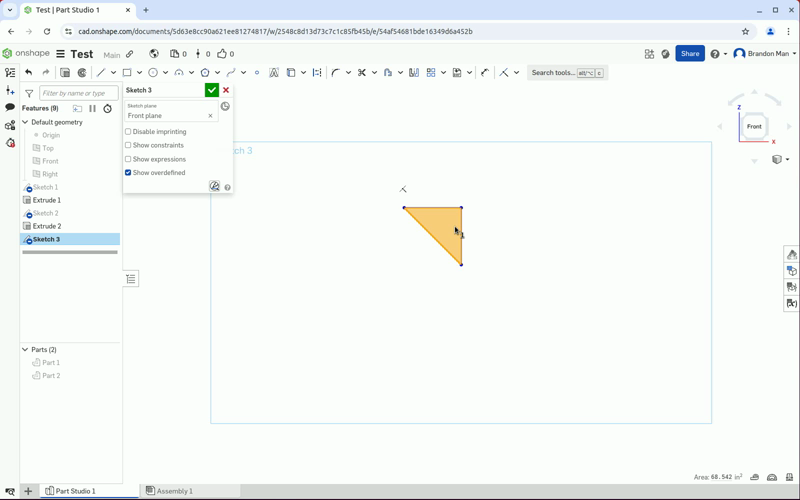
mouse_move(73, 352)
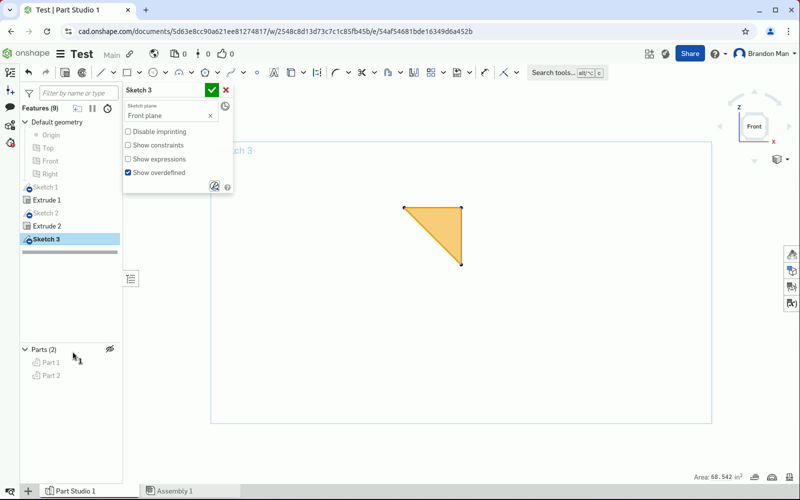
key(shift+y)
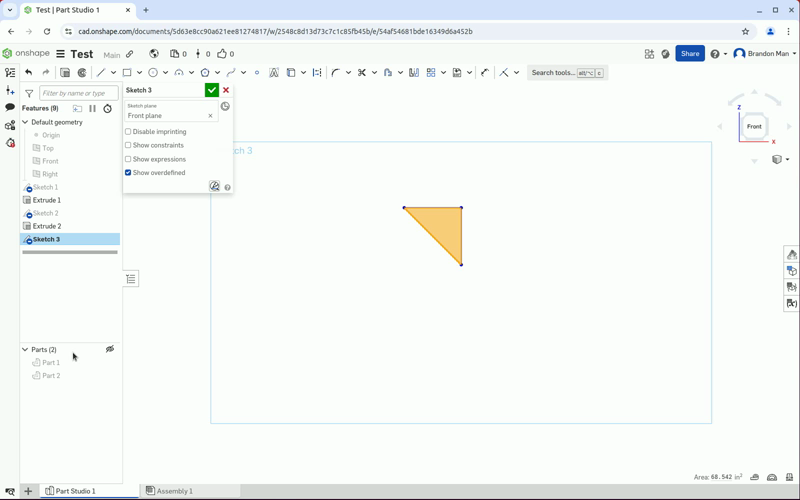
key(shift+e)
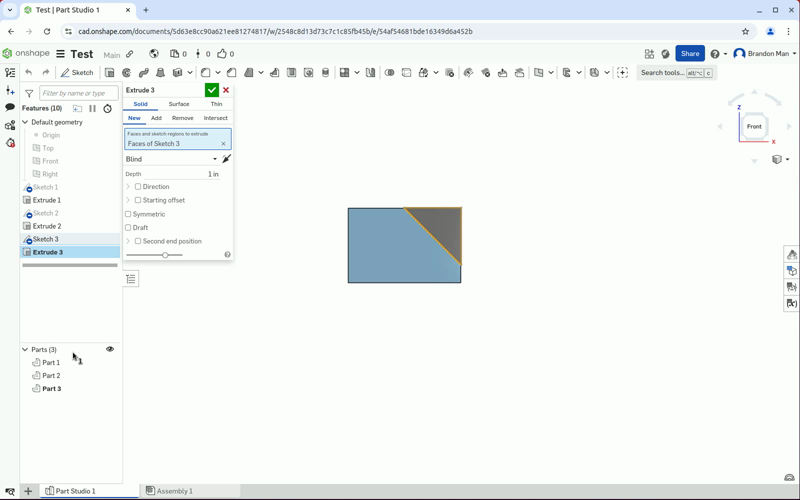
mouse_move(143, 106)
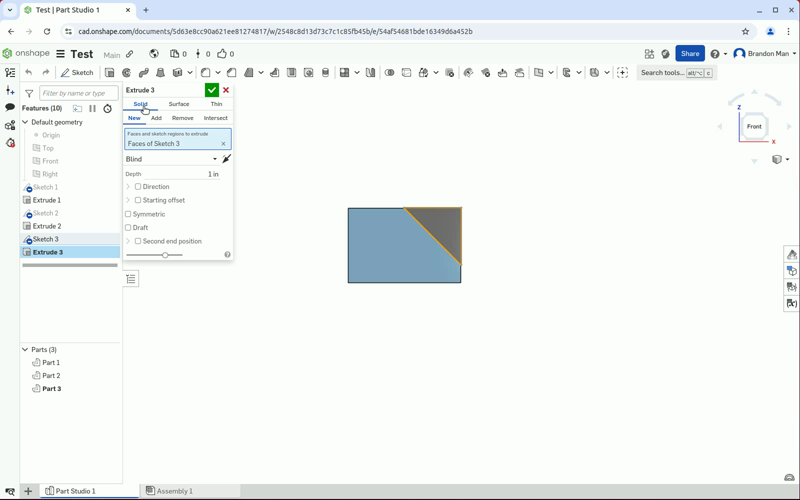
click(143, 106)
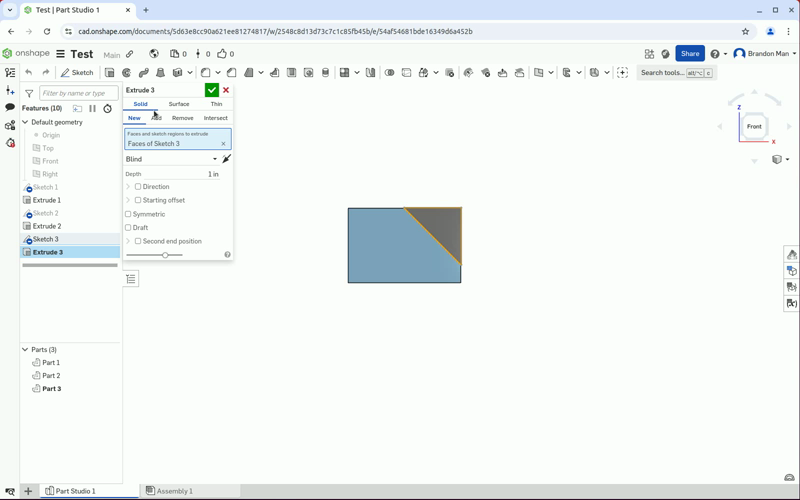
mouse_move(186, 120)
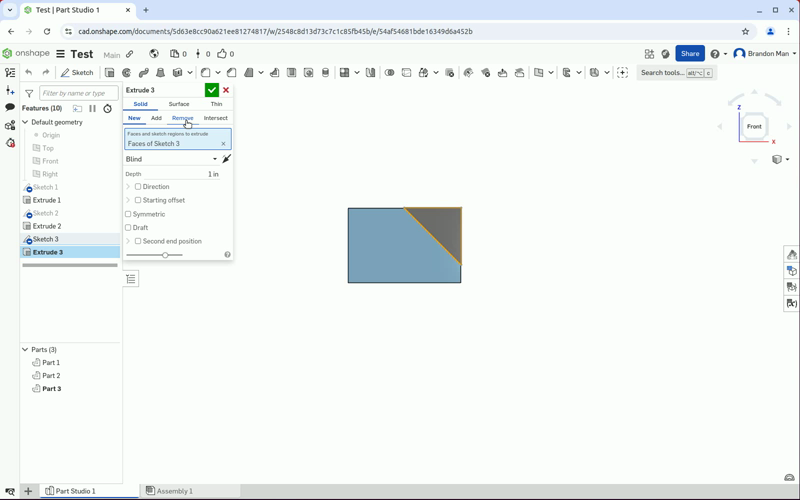
click(186, 120)
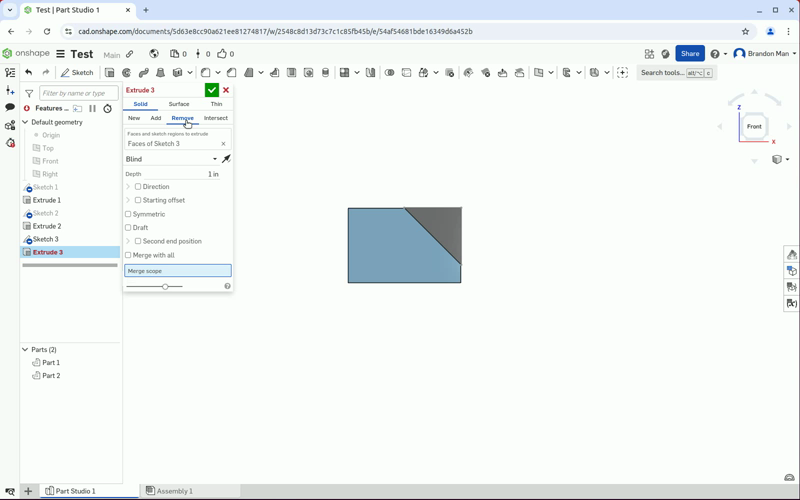
key(tab, 4)
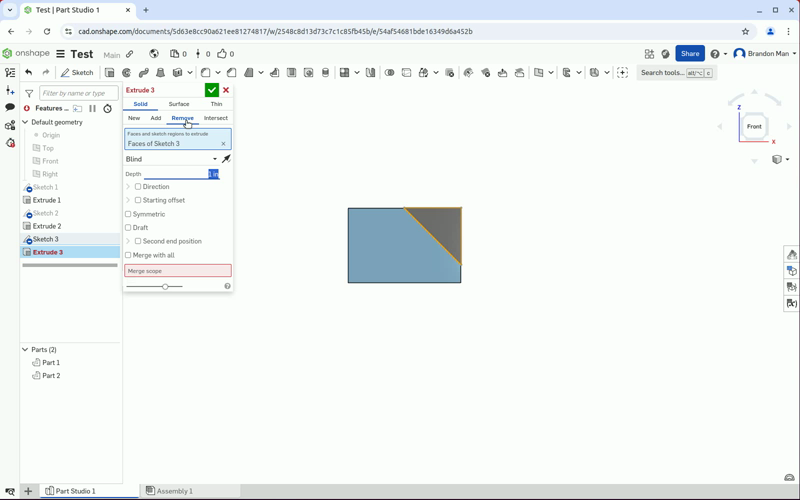
text(-7.702)
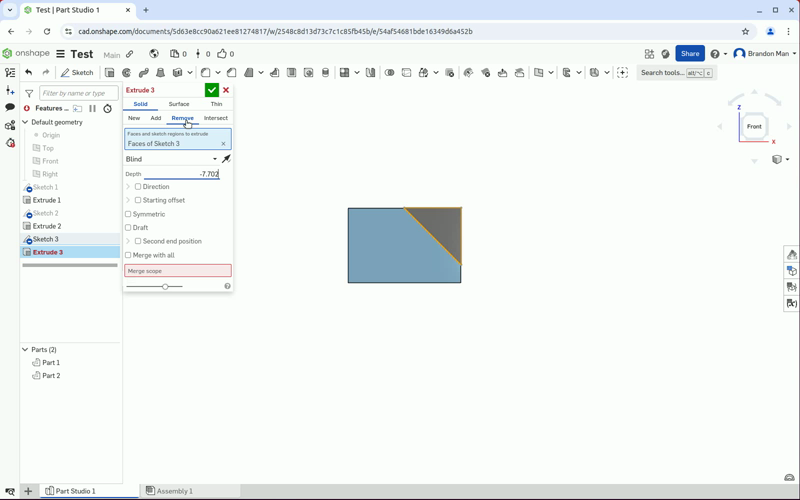
key(tab, 3)
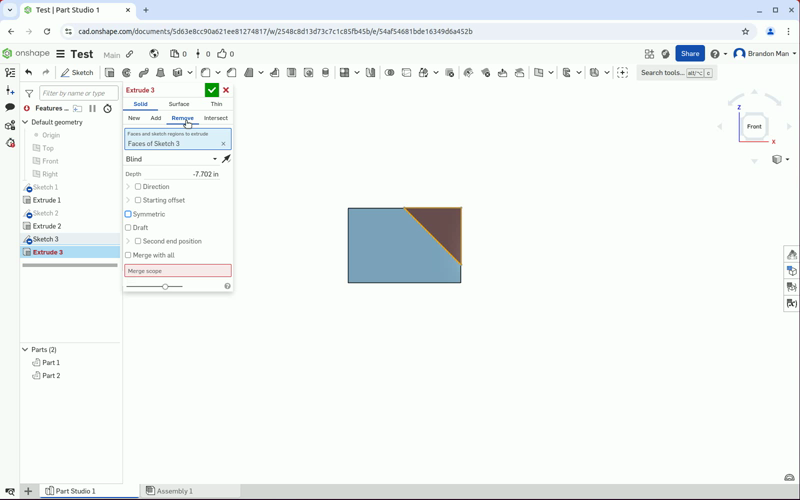
key(space)
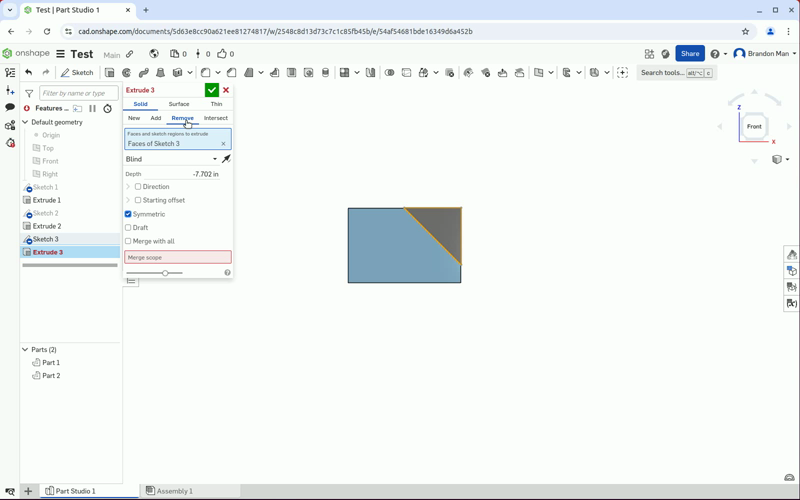
key(tab, 2)
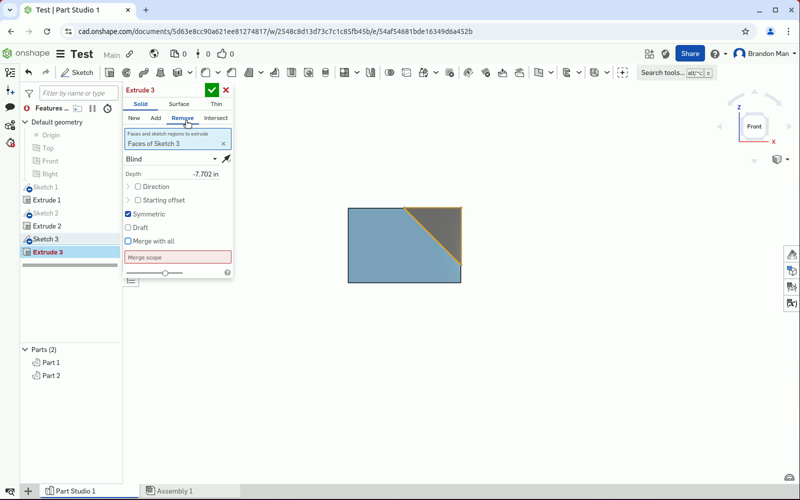
key(space)
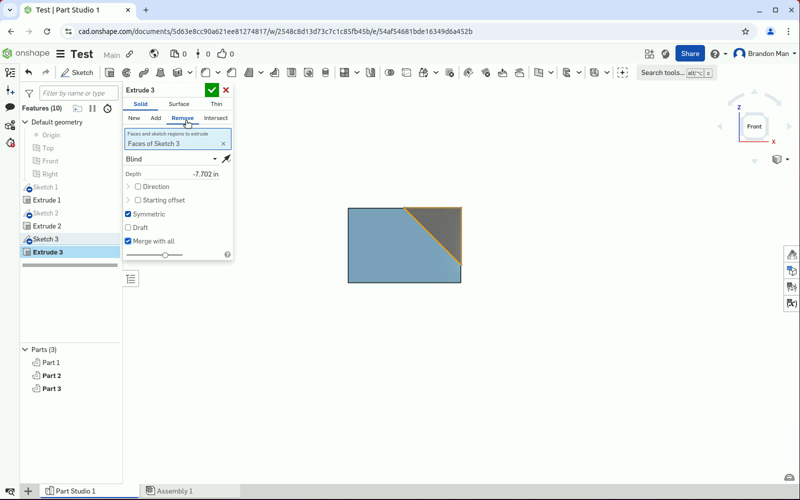
key(enter)
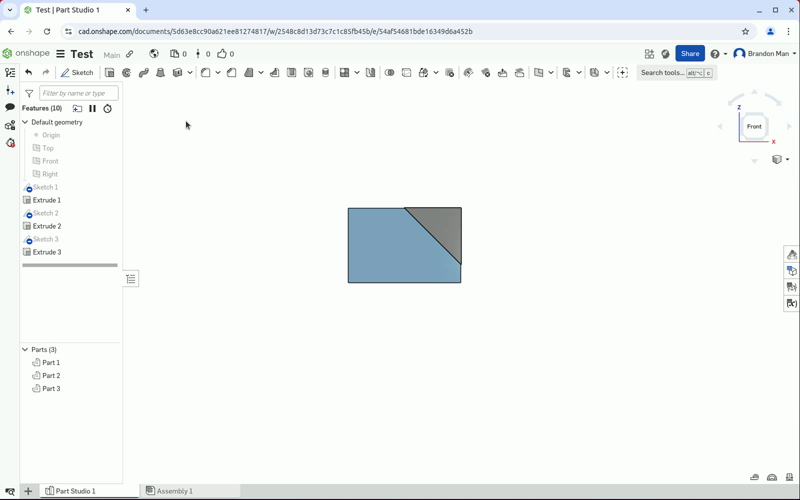
key(shift+h)
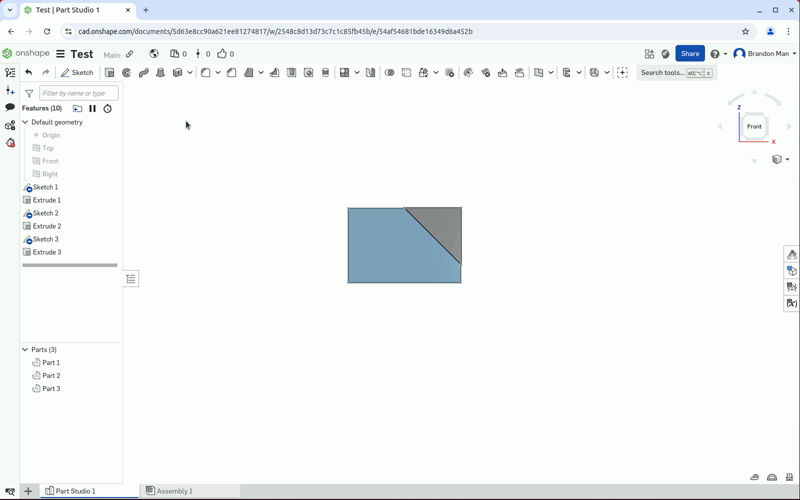
key(shift+h)
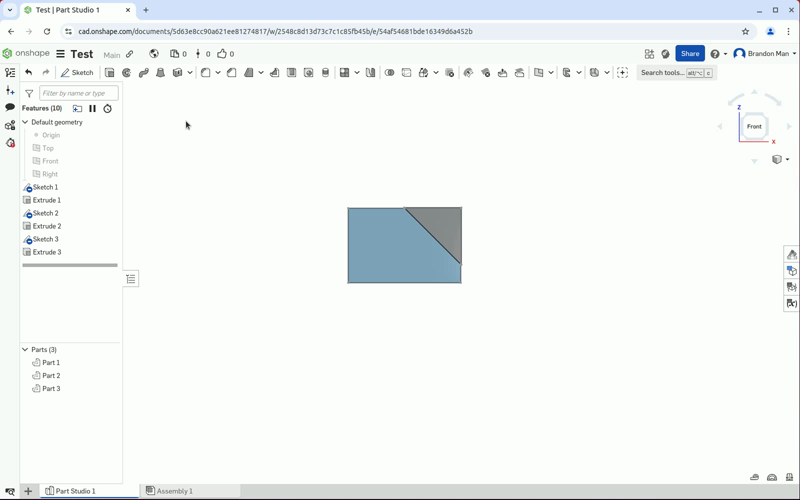
key(shift+7)
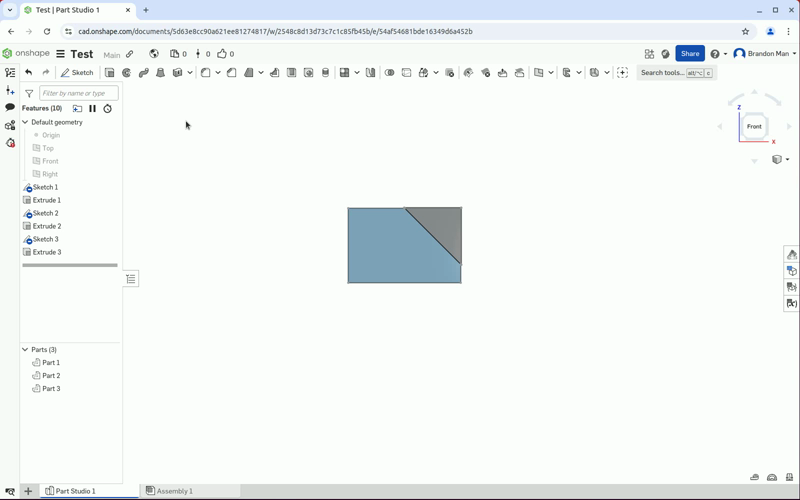
key(left, 2)
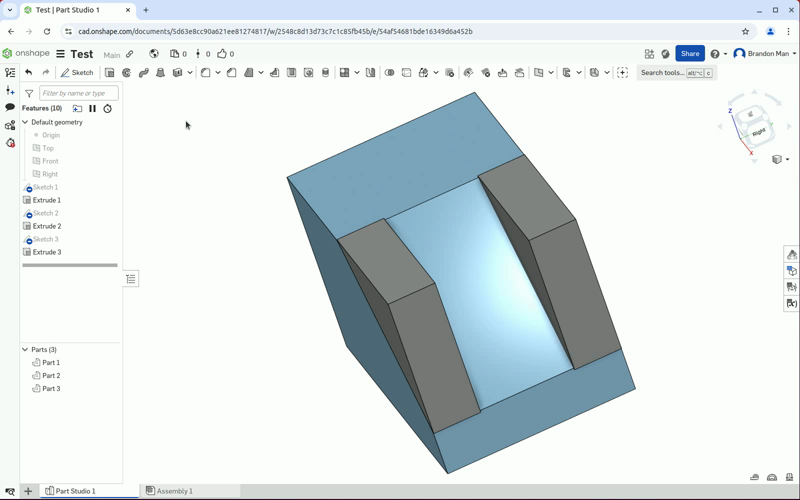
key(down, 2)
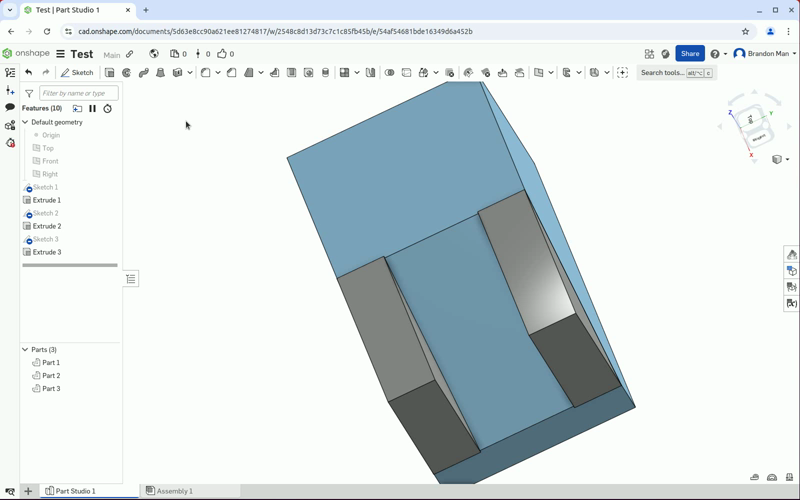
key(up, 2)
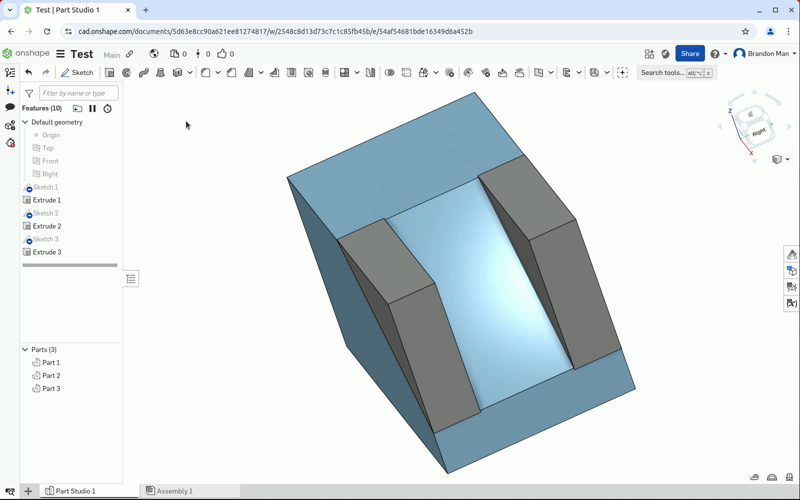
key(right, 2)
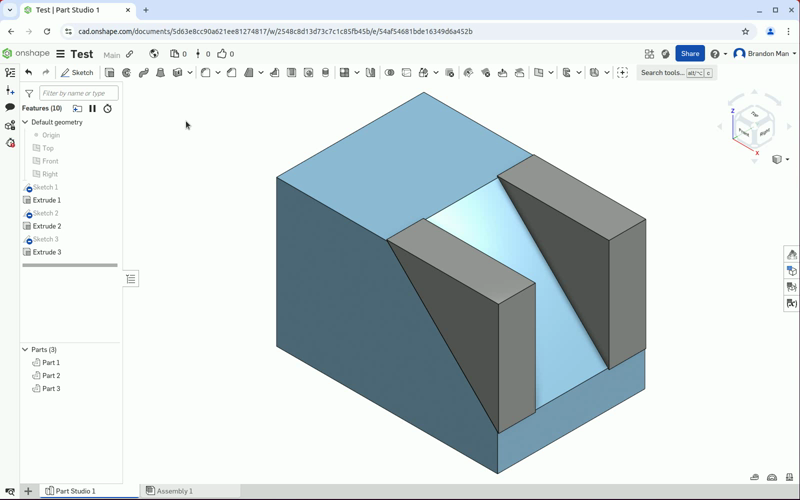
mouse_move(73, 189)
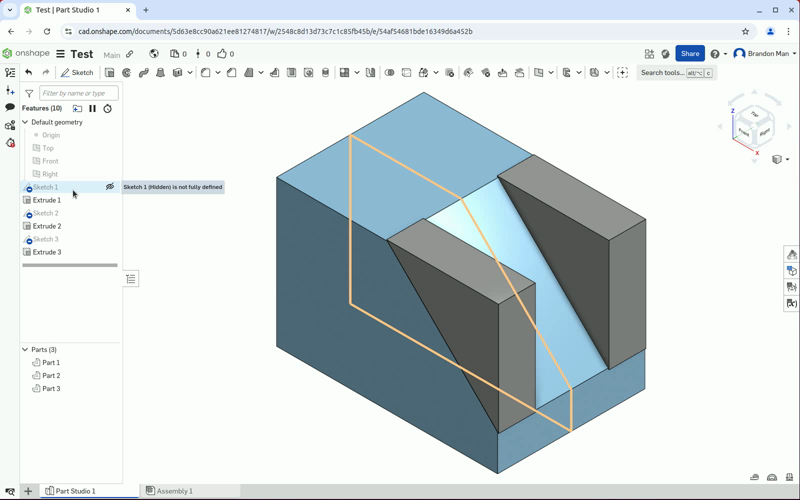
click(73, 189)